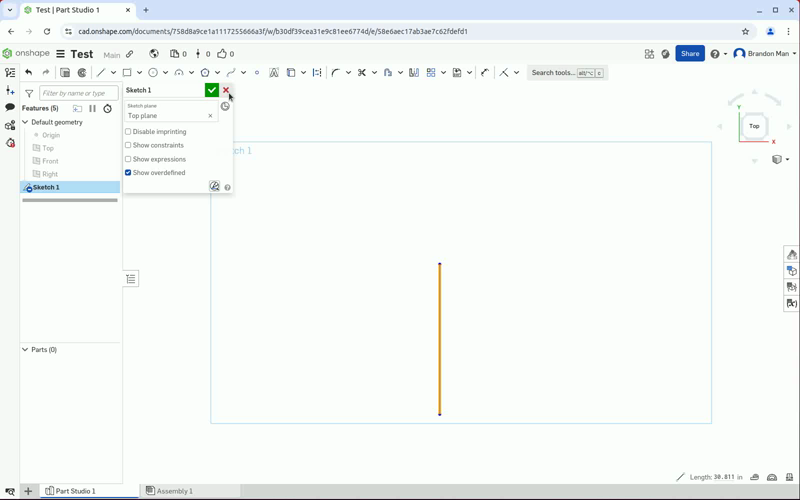
key(shift+h)
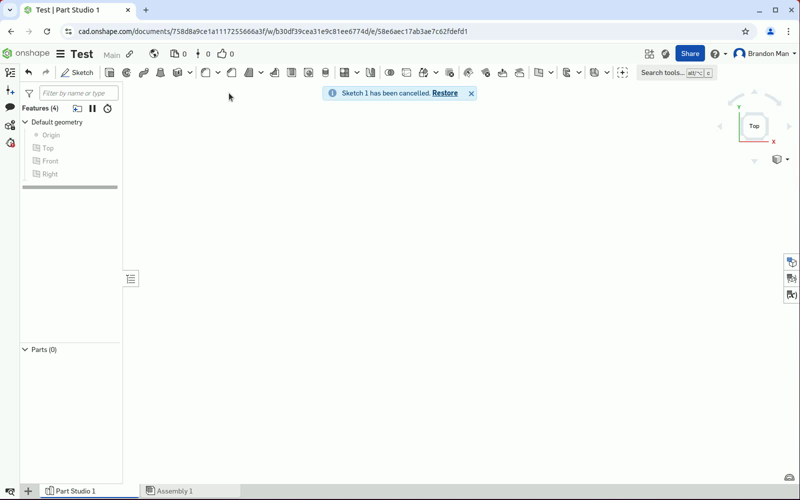
mouse_move(73, 352)
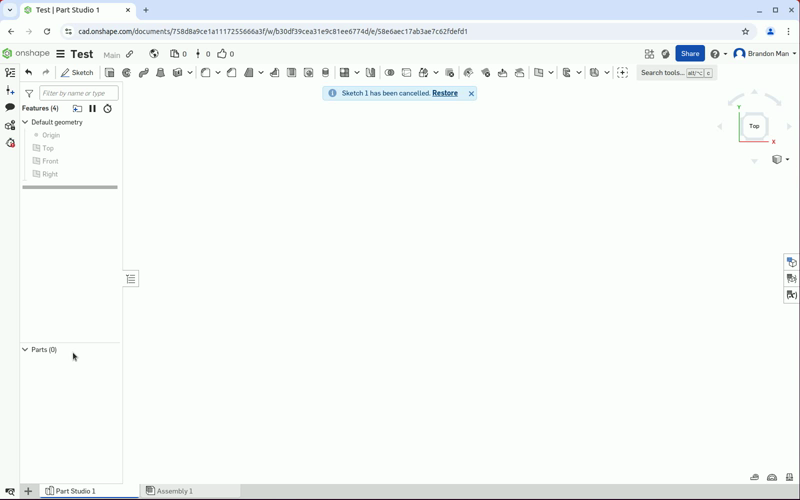
key(y)
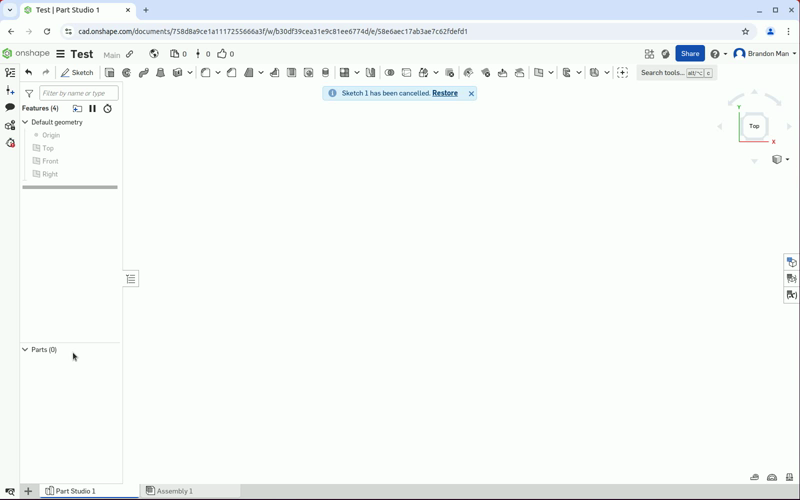
key(shift+p)
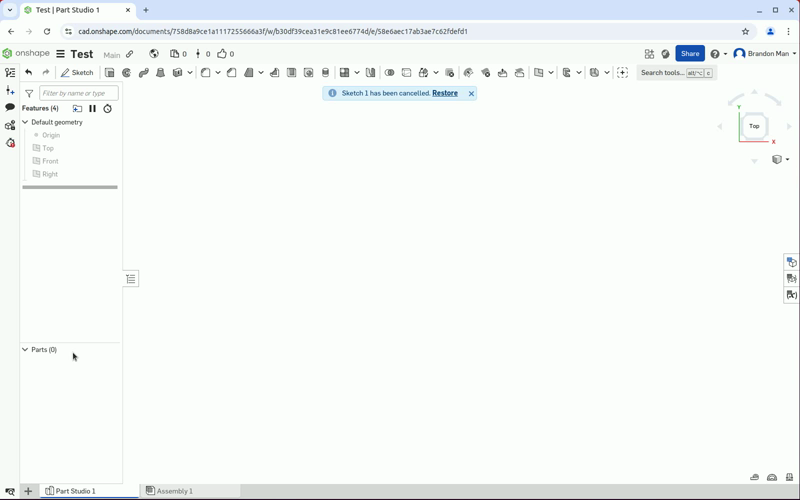
key(space)
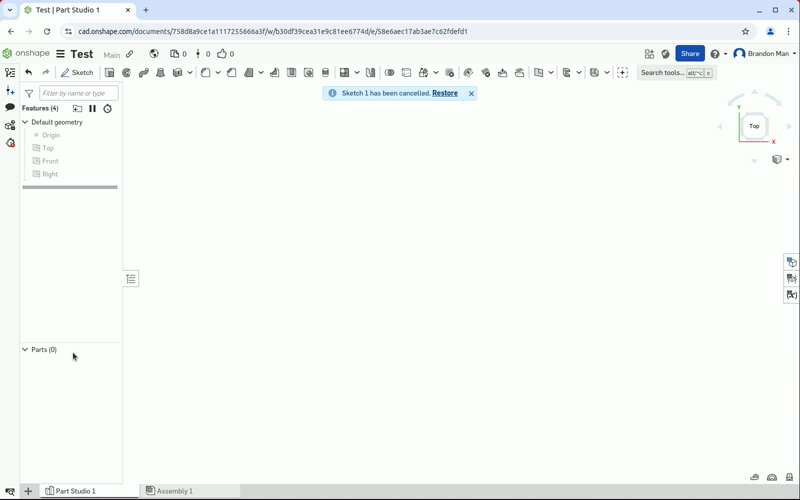
key_down(shift)
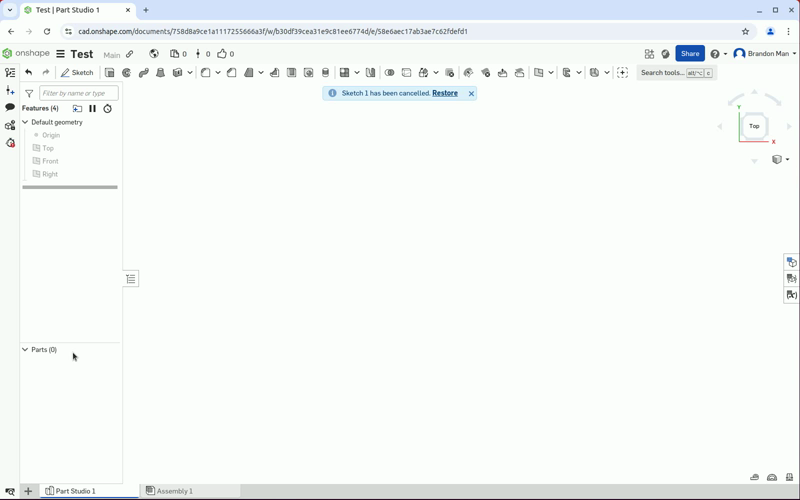
key(up)
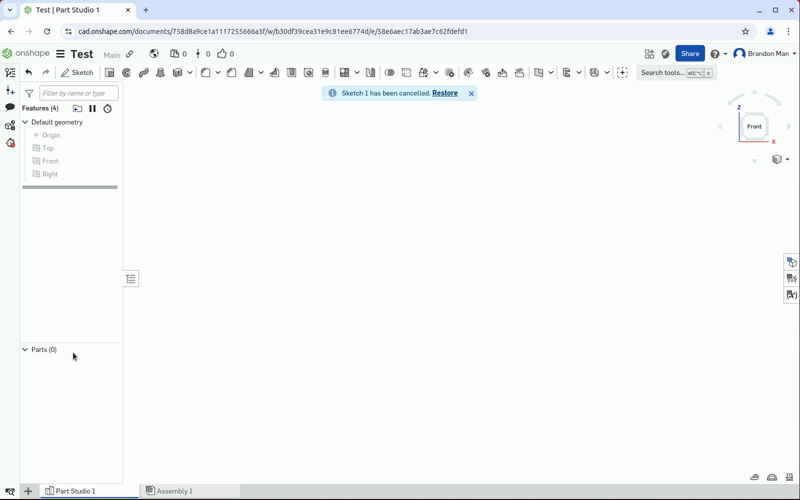
key_up(shift)
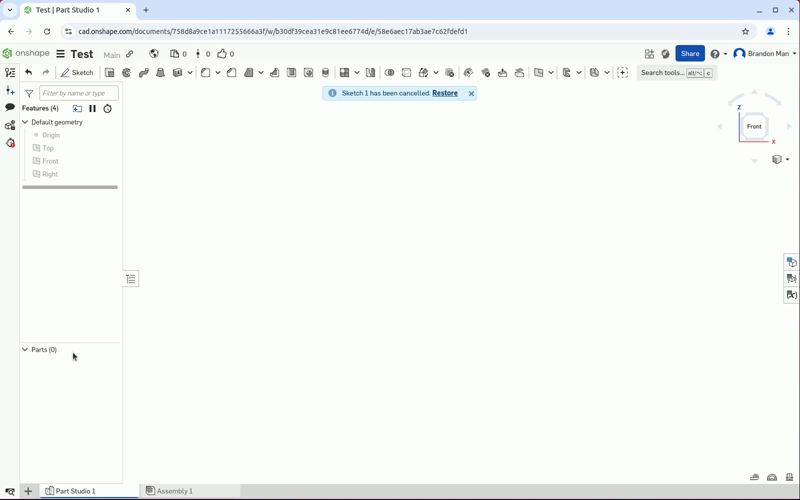
mouse_move(73, 352)
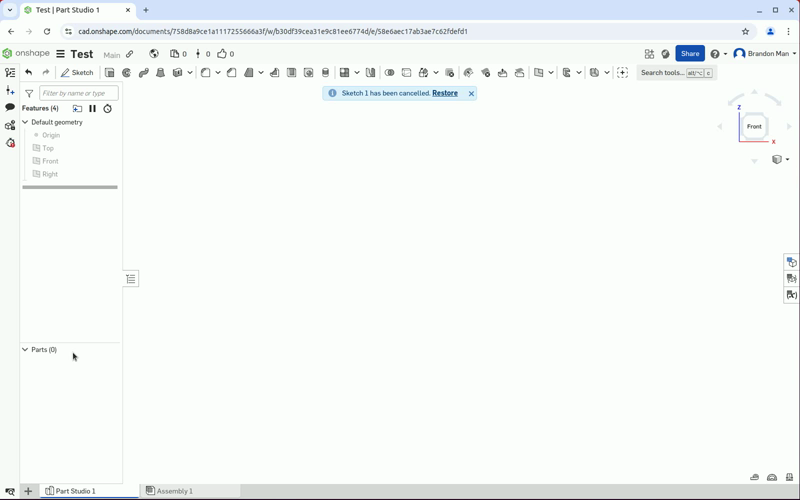
key(shift+y)
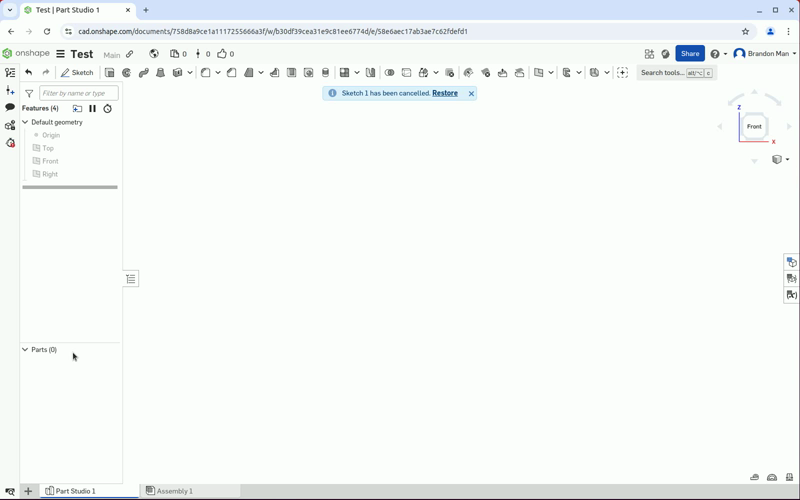
key(shift+s)
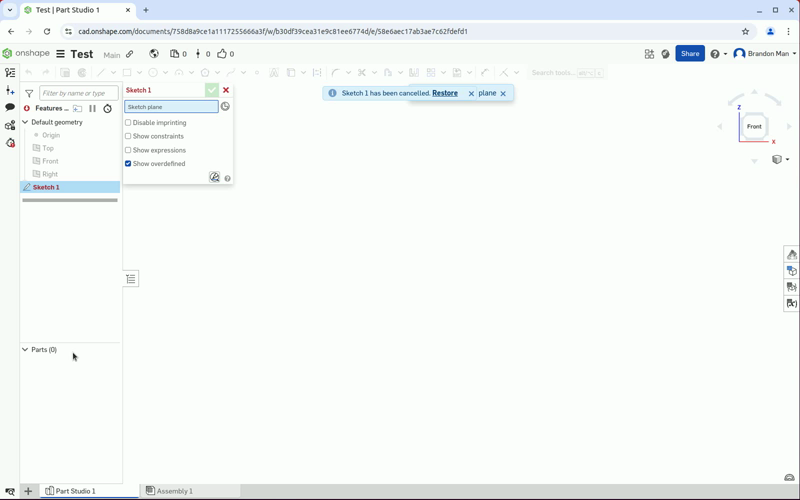
mouse_move(73, 163)
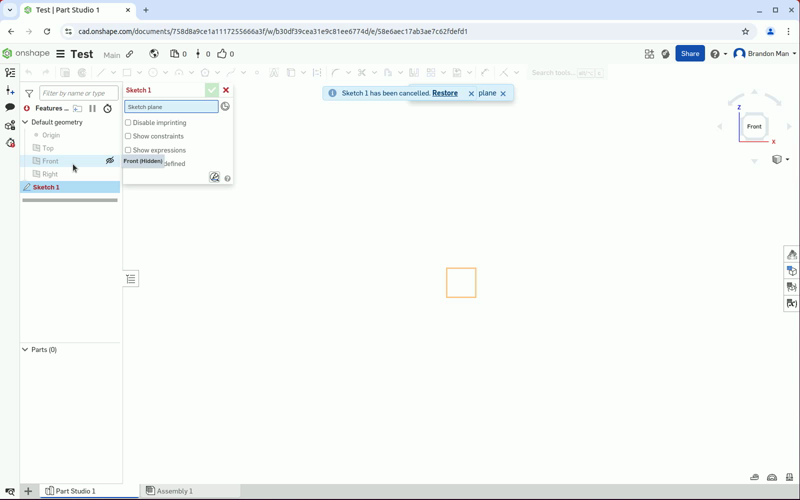
click(73, 163)
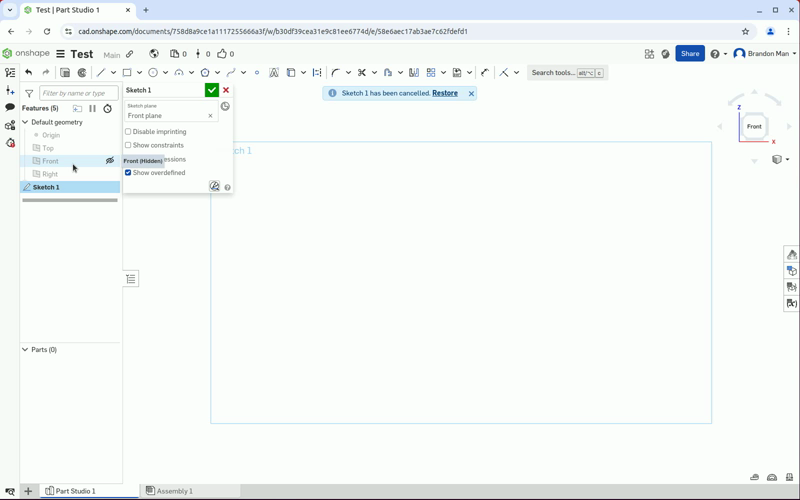
mouse_move(73, 352)
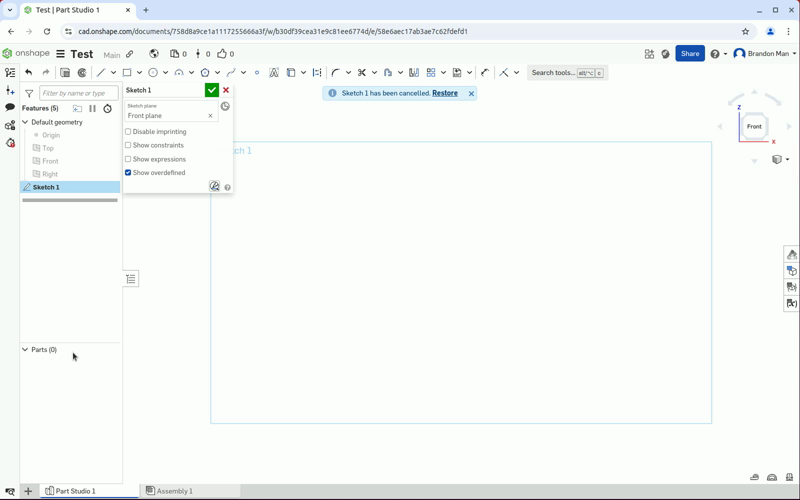
key(y)
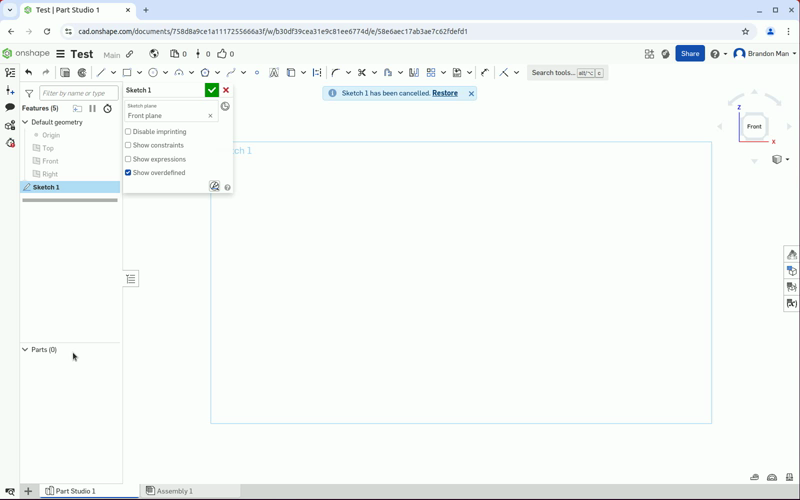
key(l)
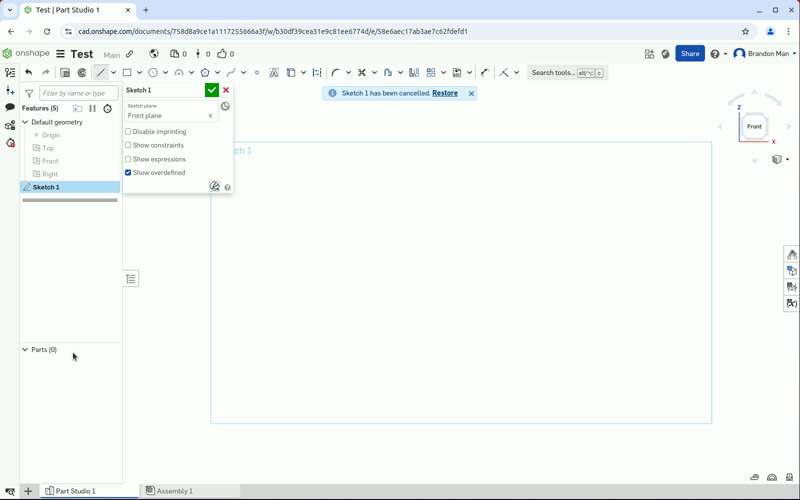
key_down(shift)
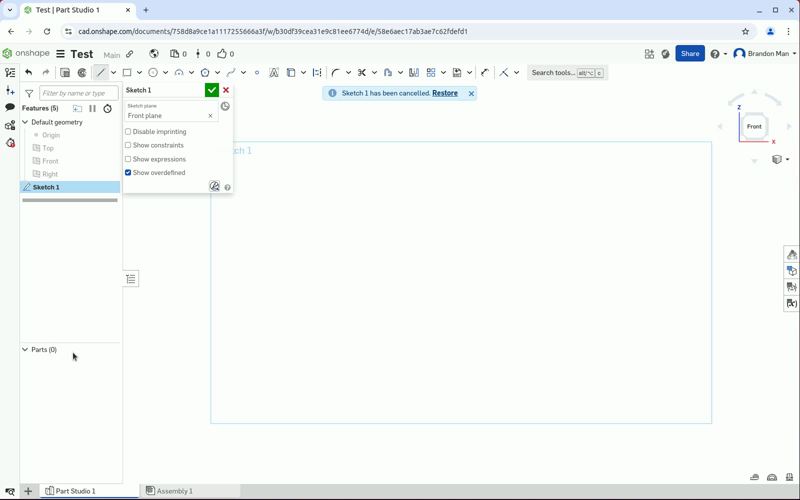
mouse_move(427, 313)
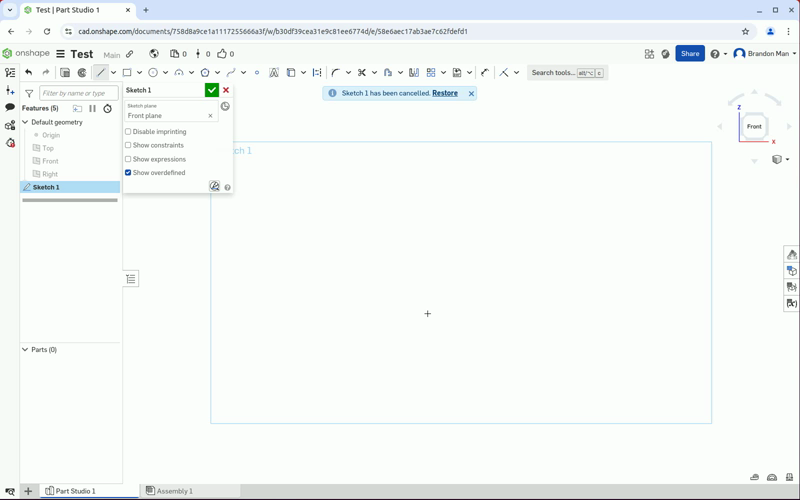
click(427, 313)
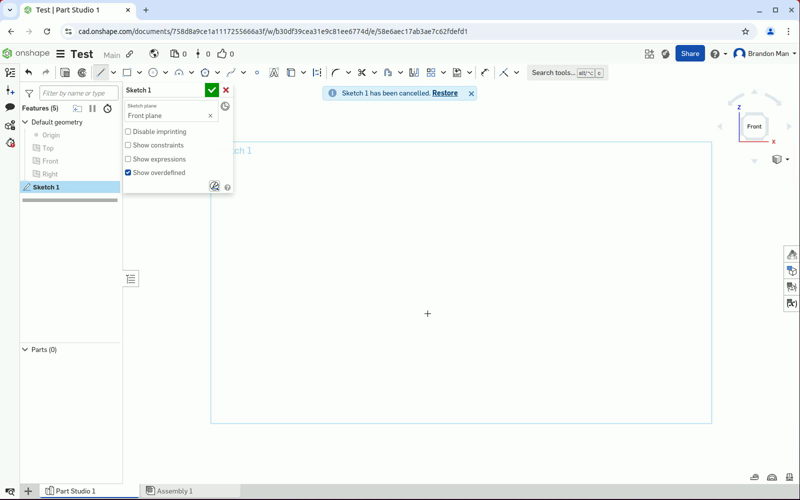
key_up(shift)
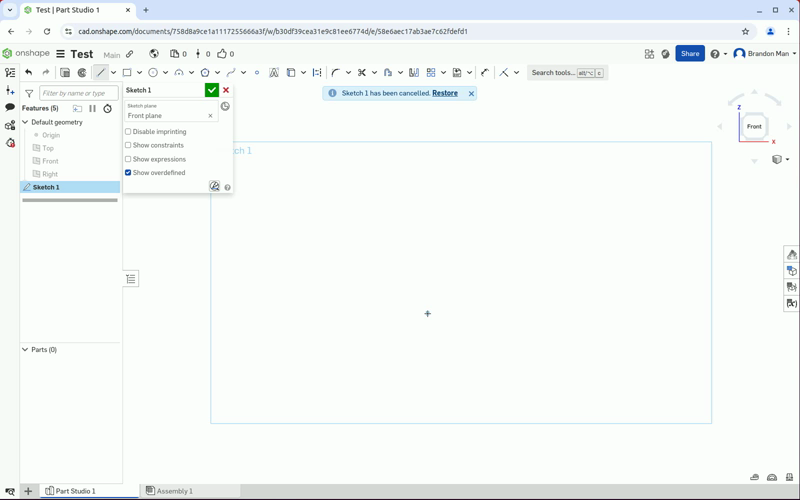
key_down(shift)
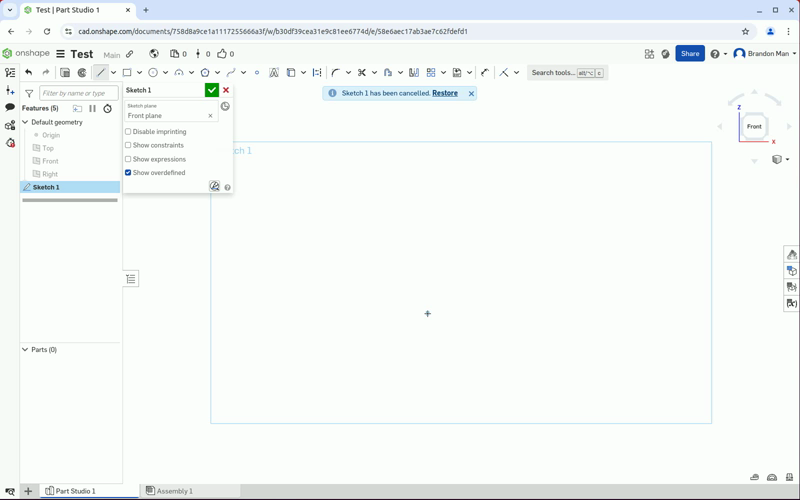
mouse_move(498, 313)
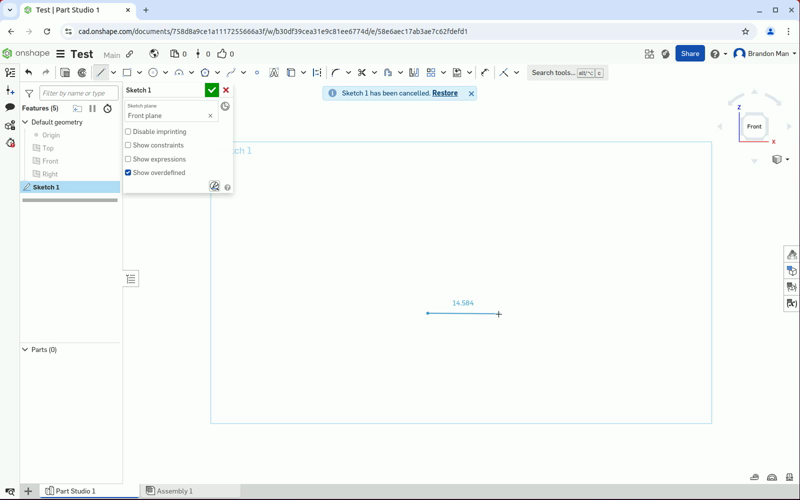
click(498, 313)
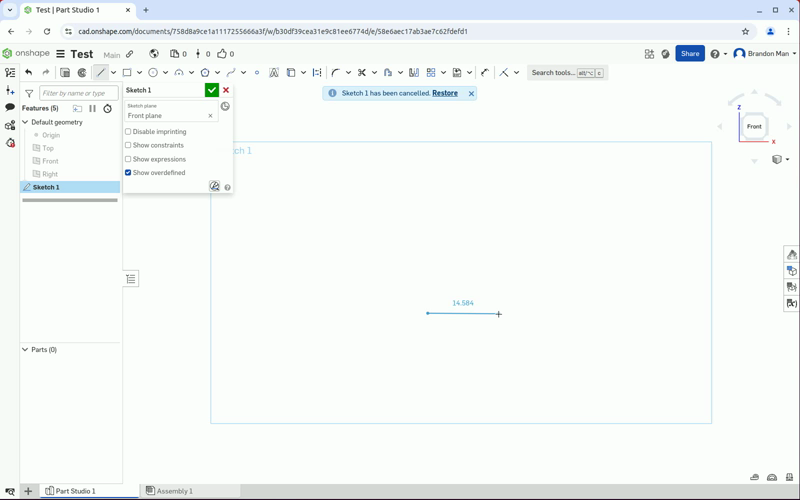
key_up(shift)
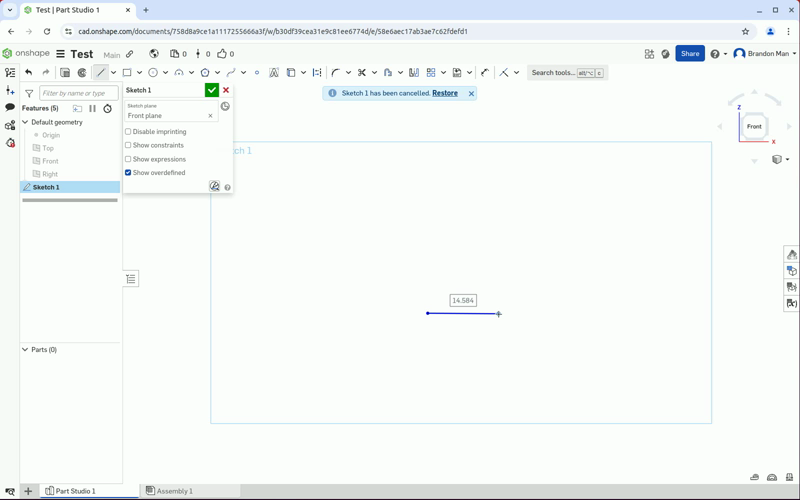
key_down(shift)
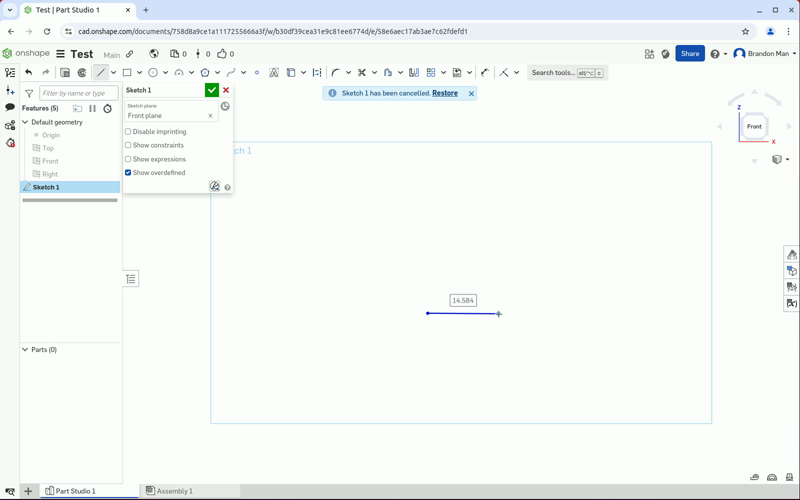
mouse_move(528, 313)
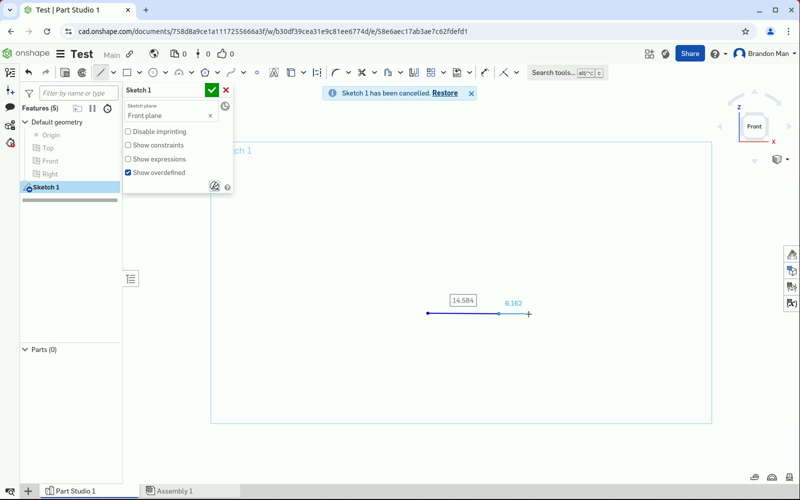
mouse_move(498, 259)
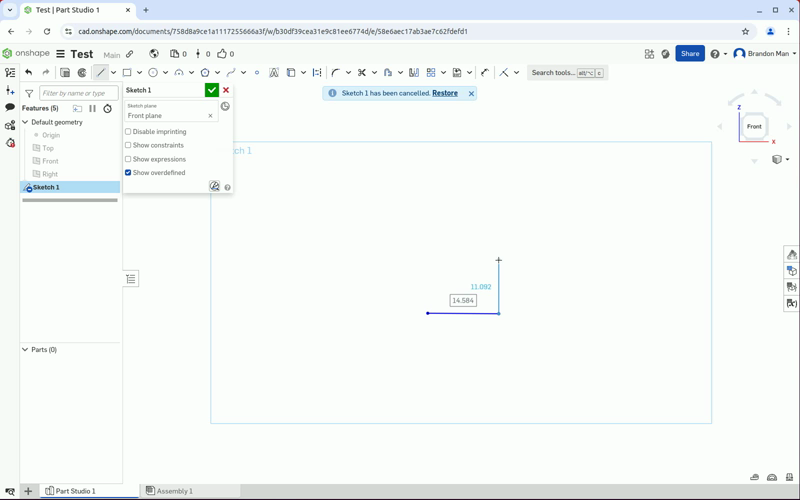
click(498, 259)
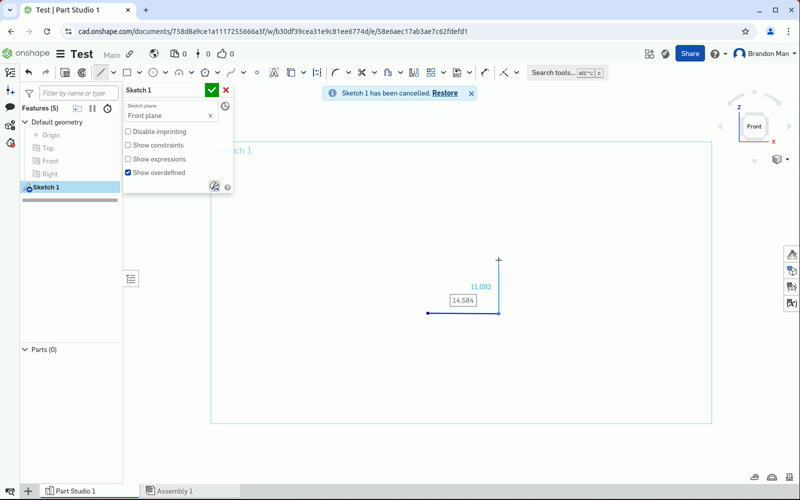
key_up(shift)
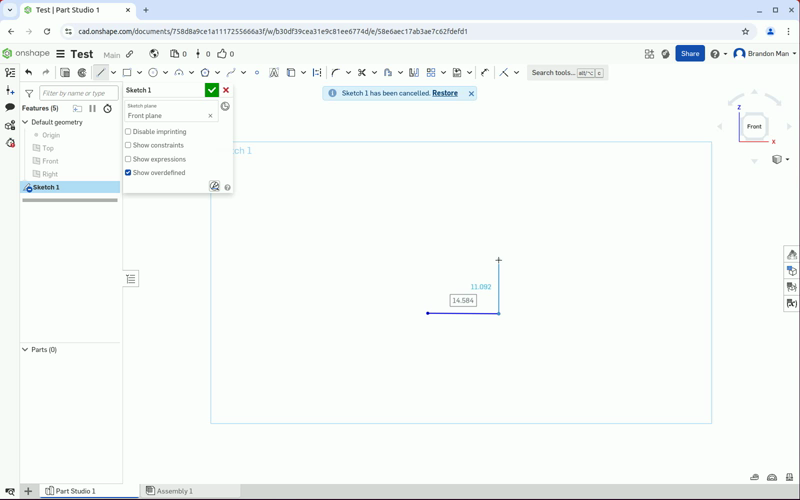
key_down(shift)
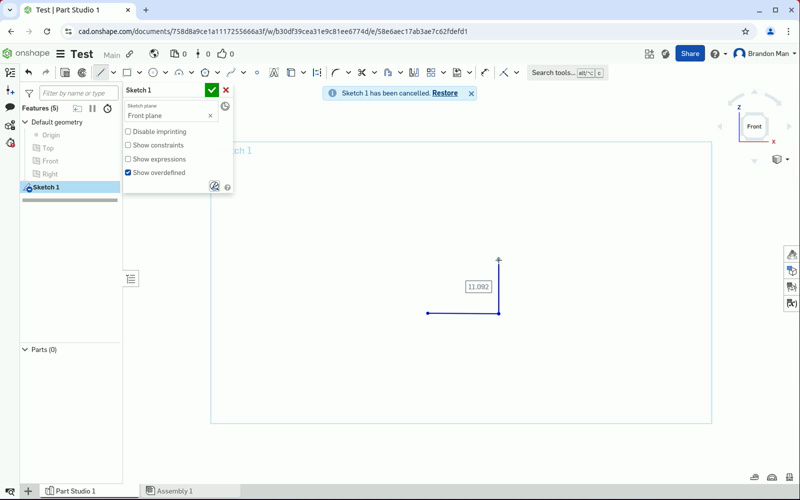
mouse_move(427, 259)
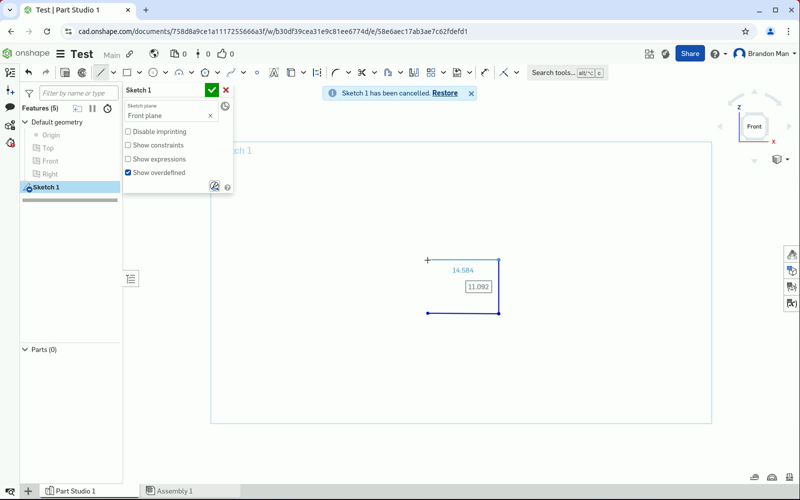
click(427, 259)
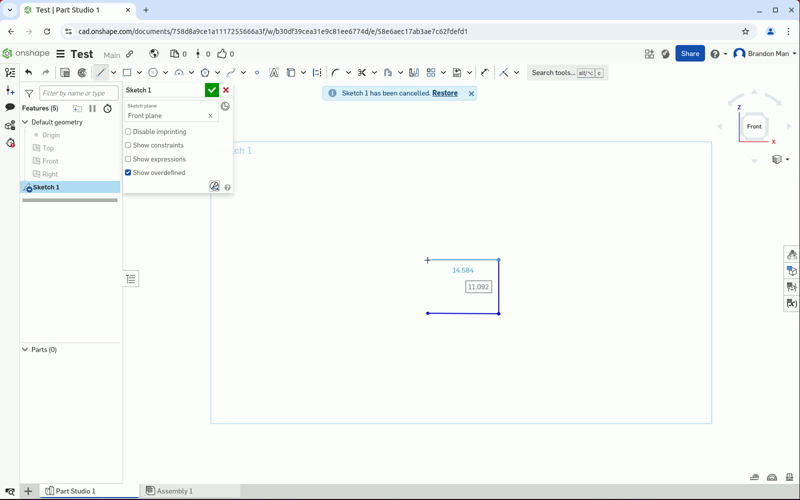
key_up(shift)
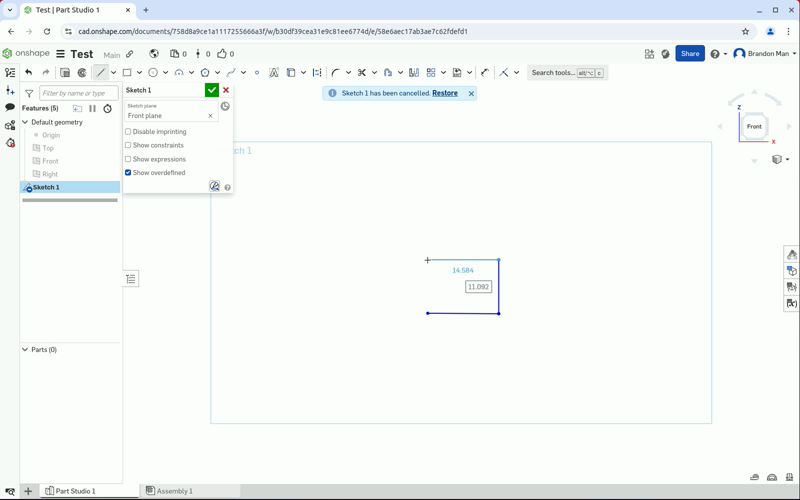
mouse_move(457, 259)
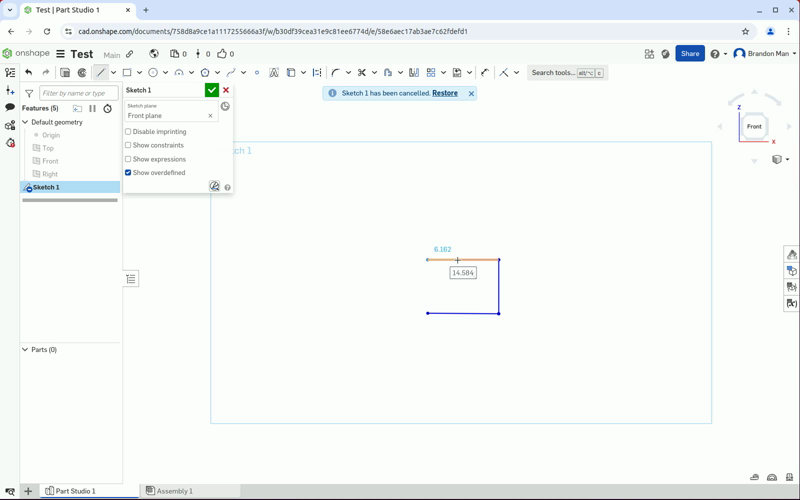
key_down(shift)
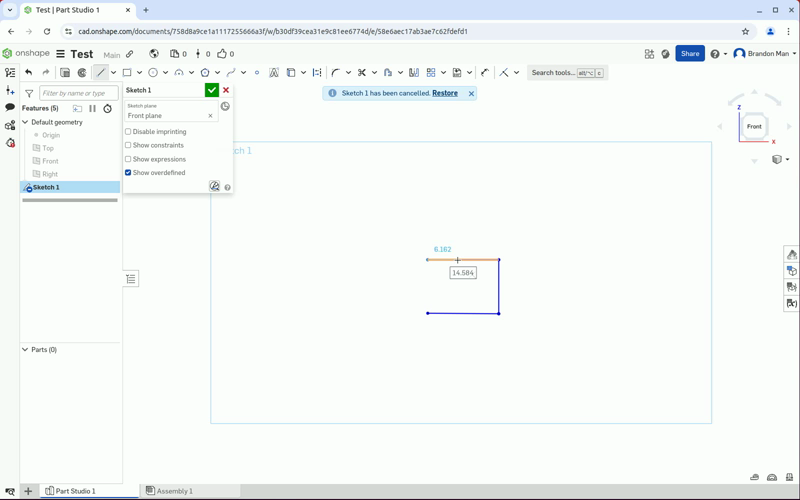
mouse_move(427, 313)
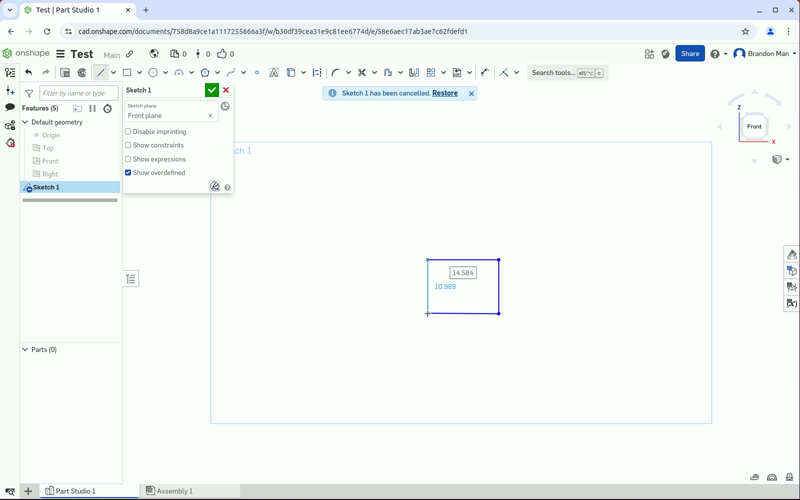
key_up(shift)
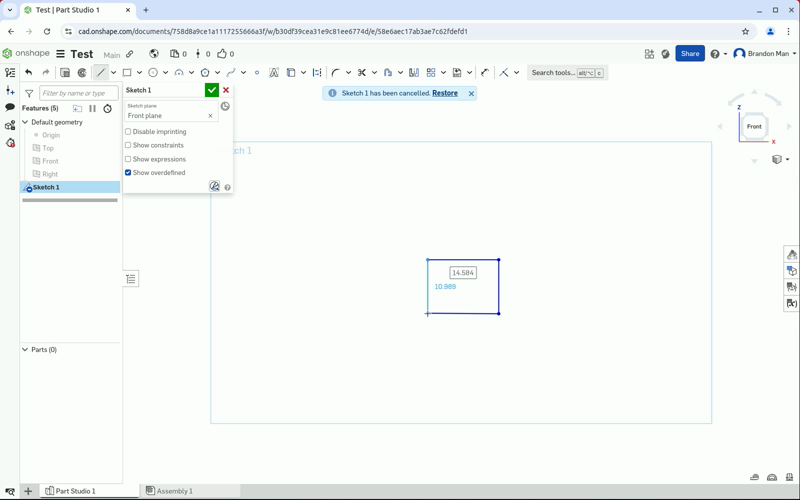
click(427, 313)
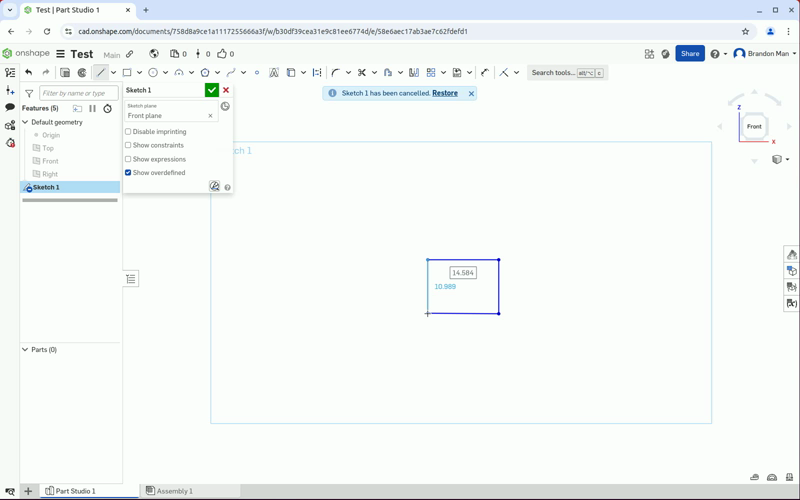
key(esc)
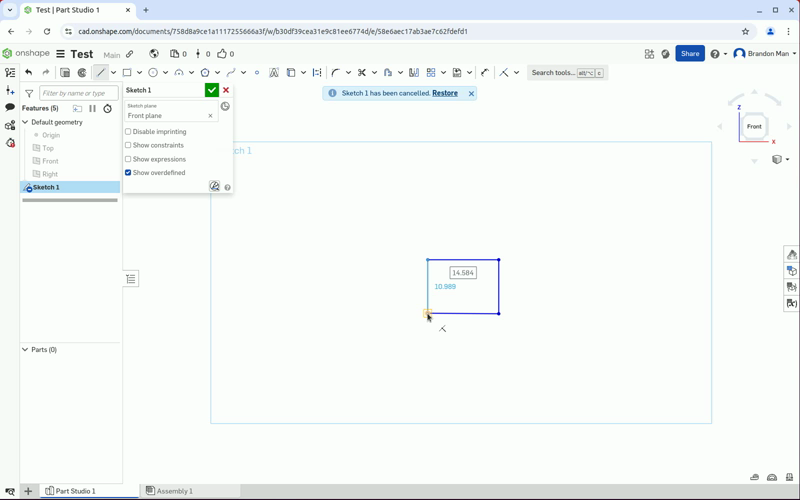
mouse_move(494, 283)
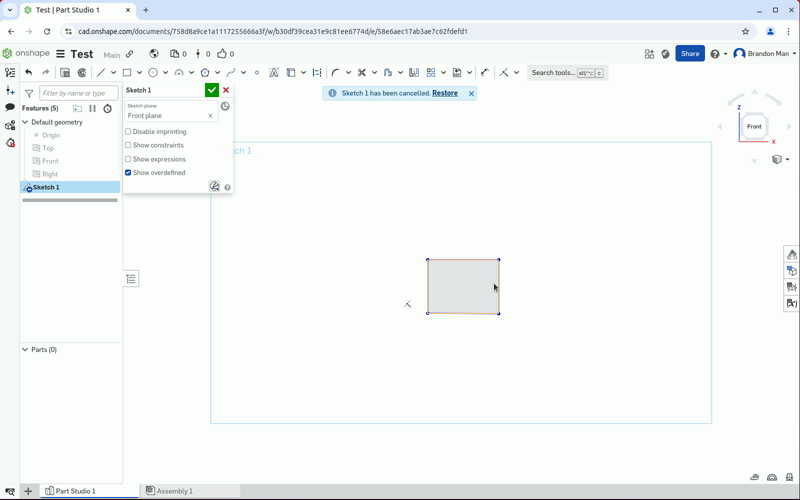
click(494, 283)
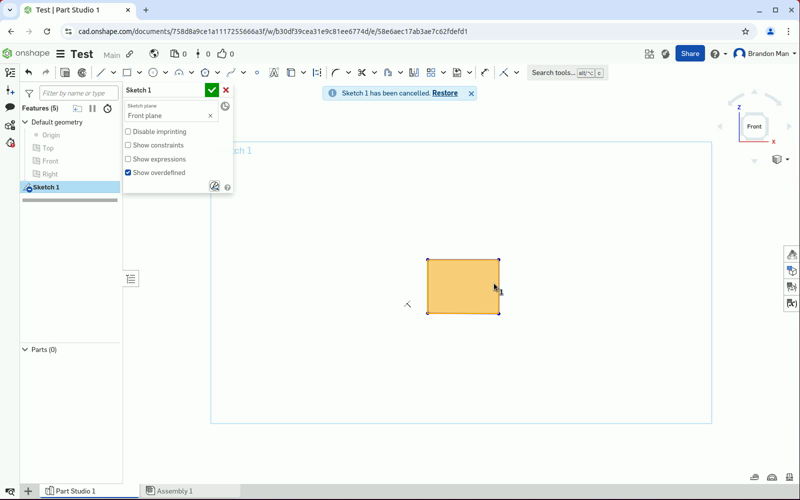
mouse_move(73, 352)
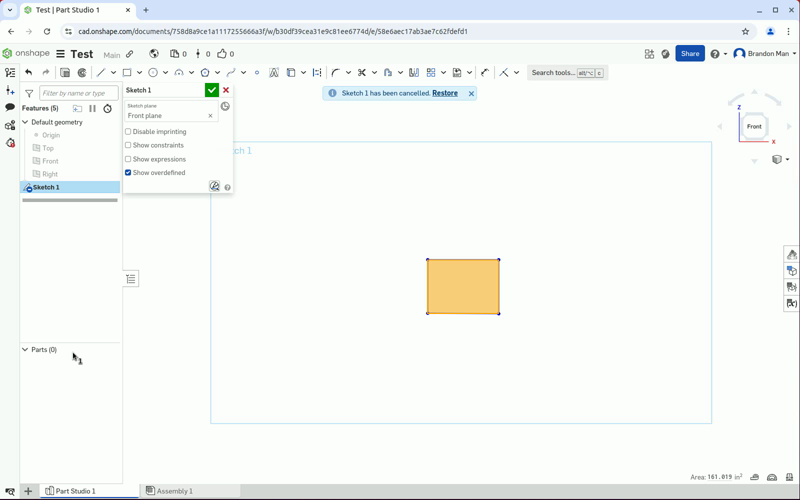
key(shift+y)
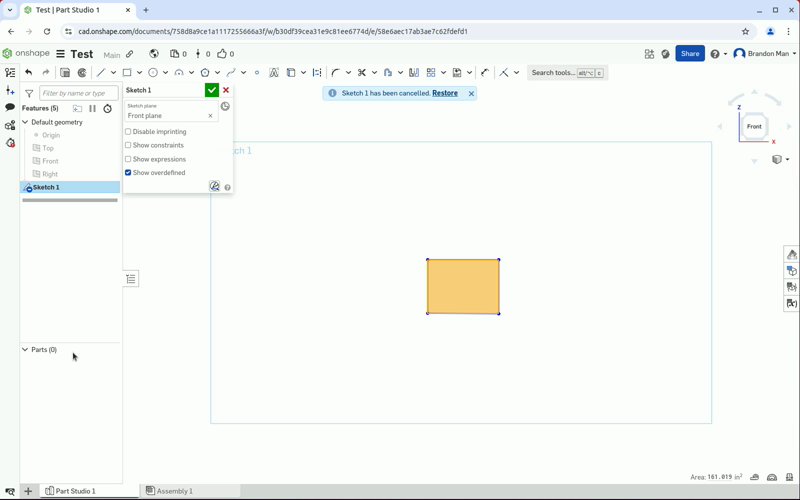
key(shift+e)
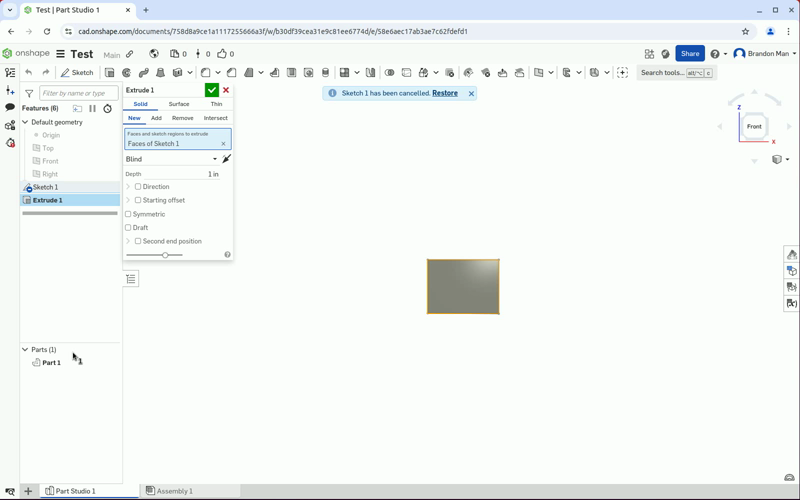
mouse_move(143, 106)
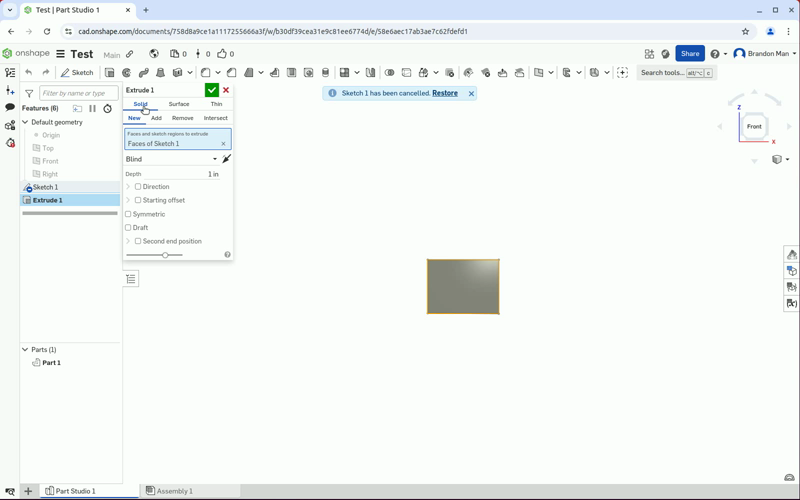
click(143, 106)
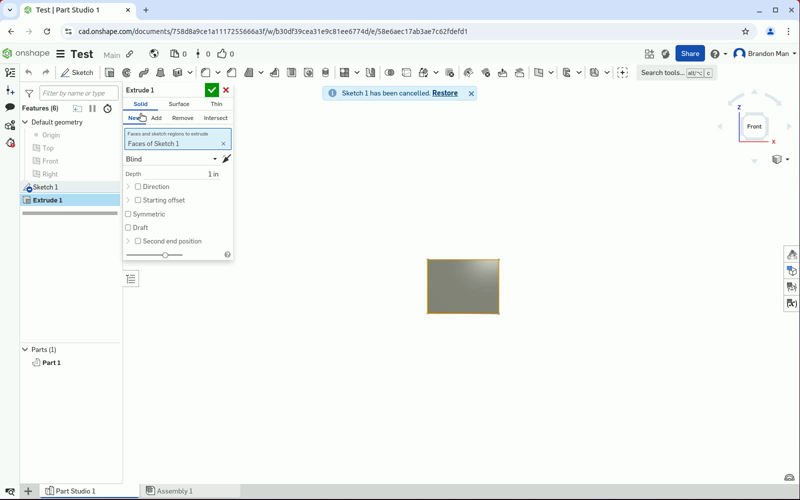
mouse_move(137, 120)
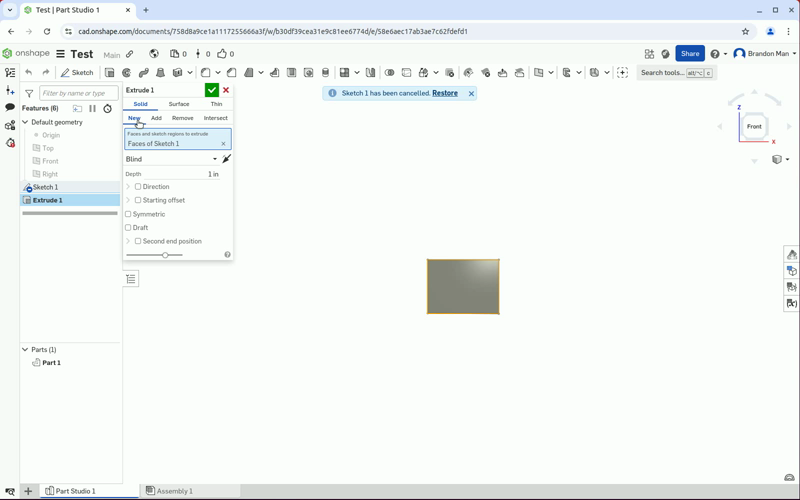
click(137, 120)
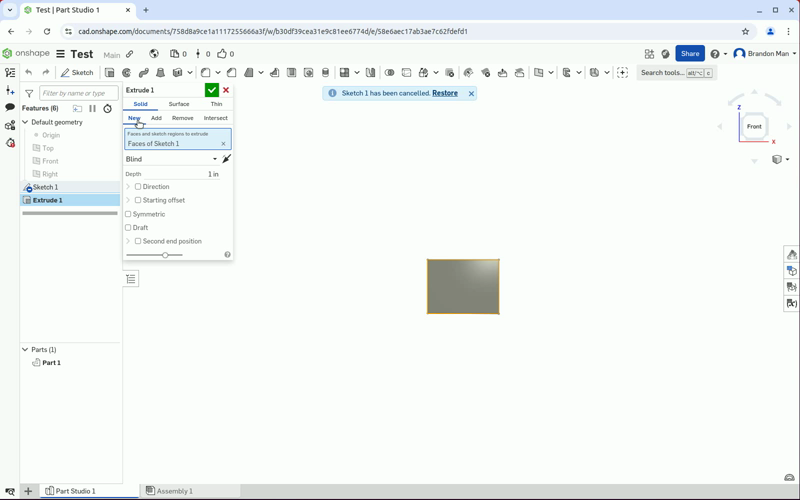
key(tab, 4)
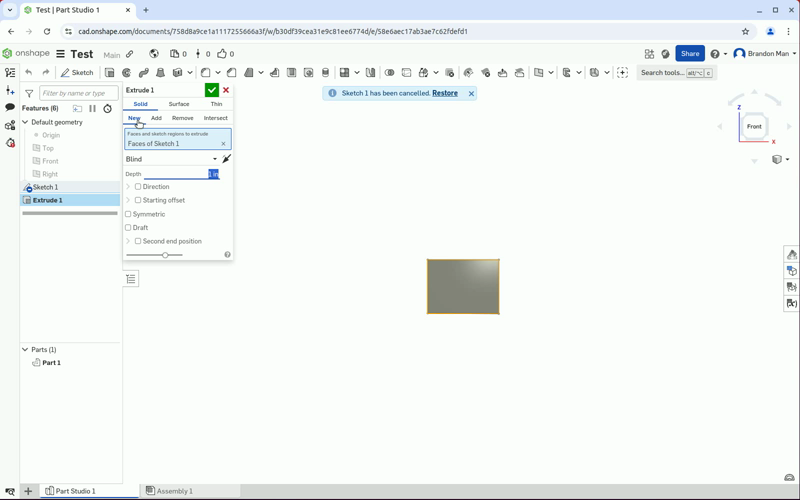
text(2.166)
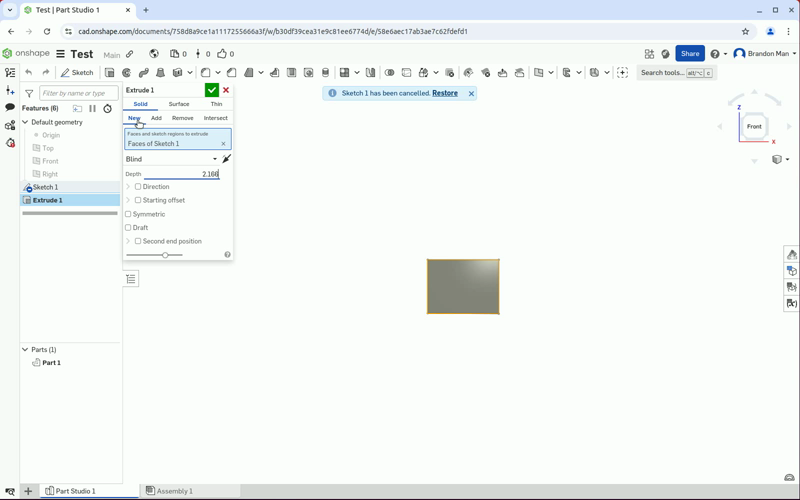
key(enter)
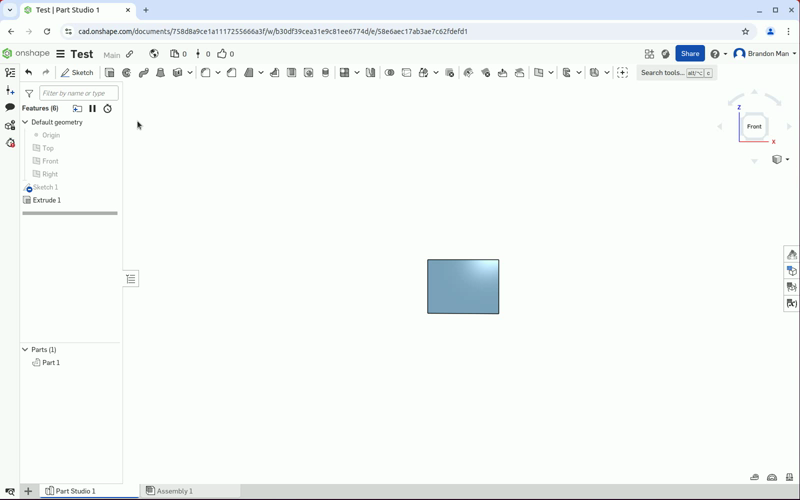
key(shift+h)
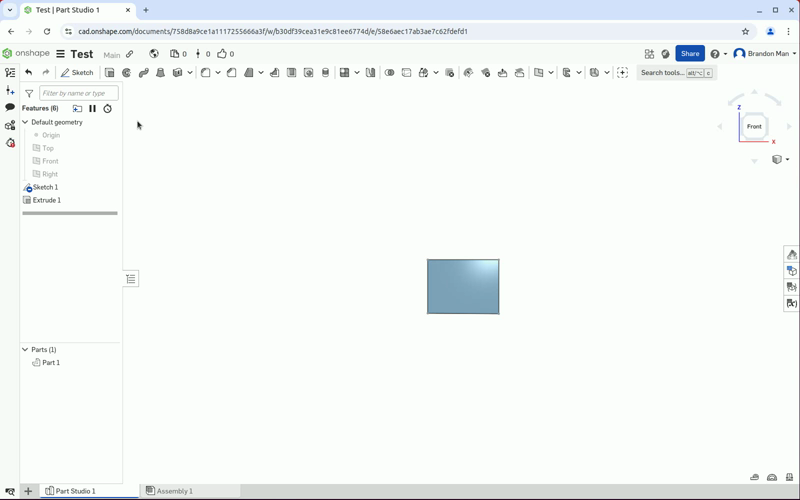
key(shift+h)
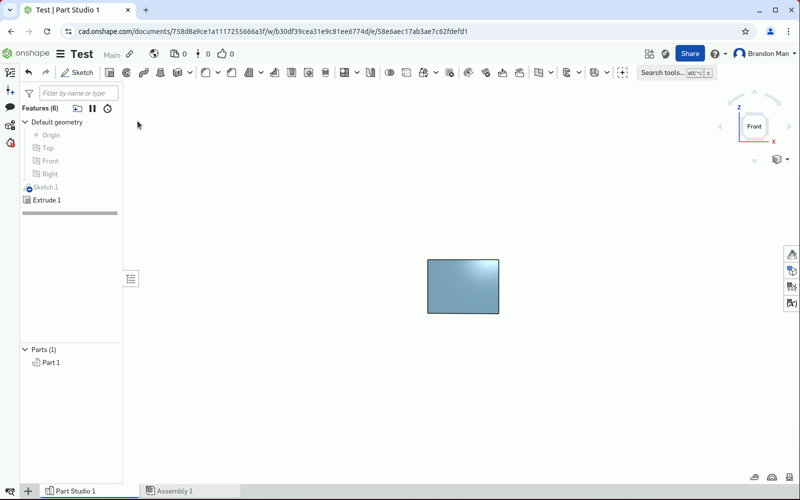
mouse_move(73, 189)
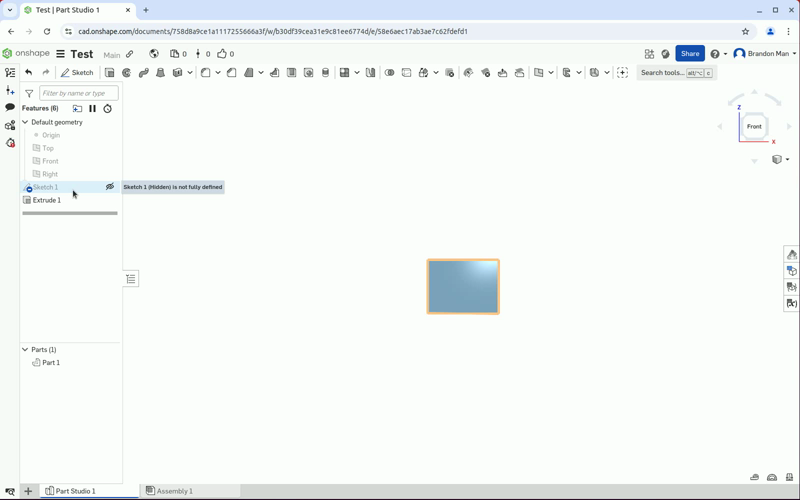
click(73, 189)
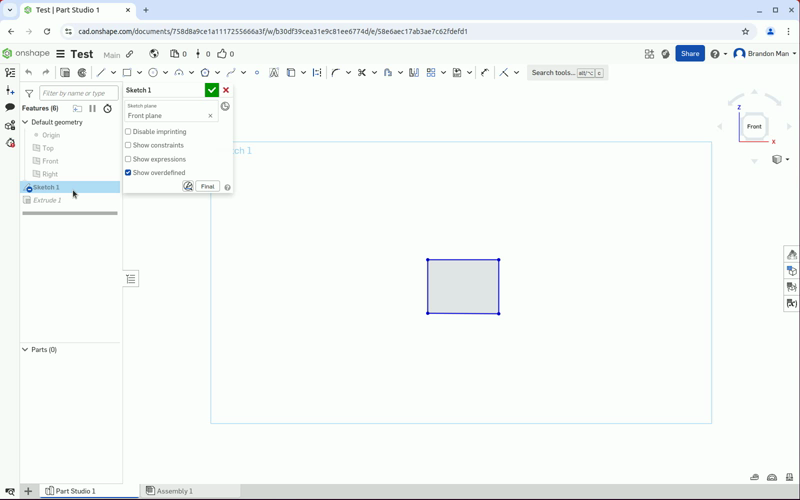
mouse_move(229, 92)
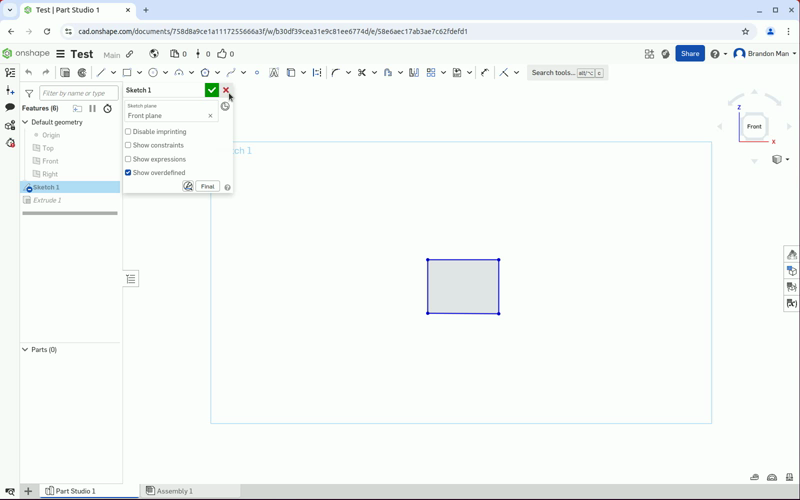
click(229, 92)
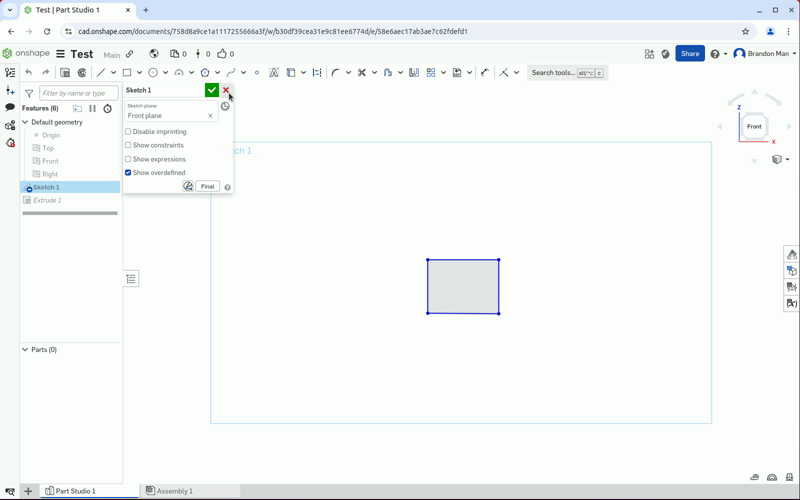
key(shift+s)
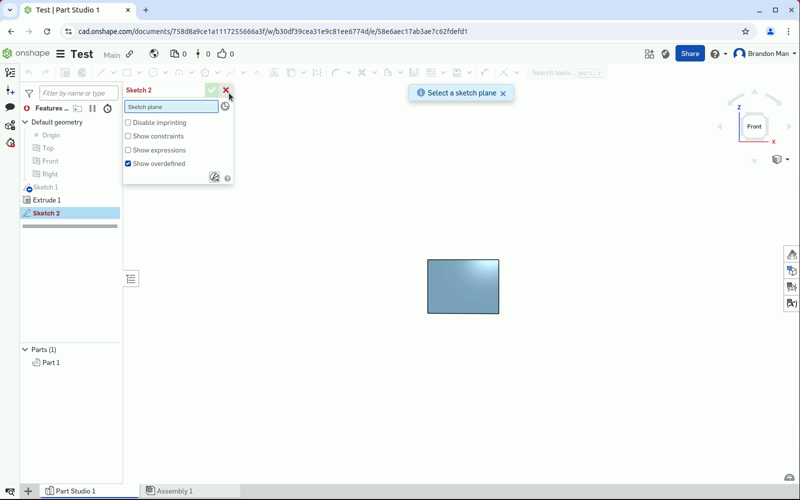
mouse_move(73, 163)
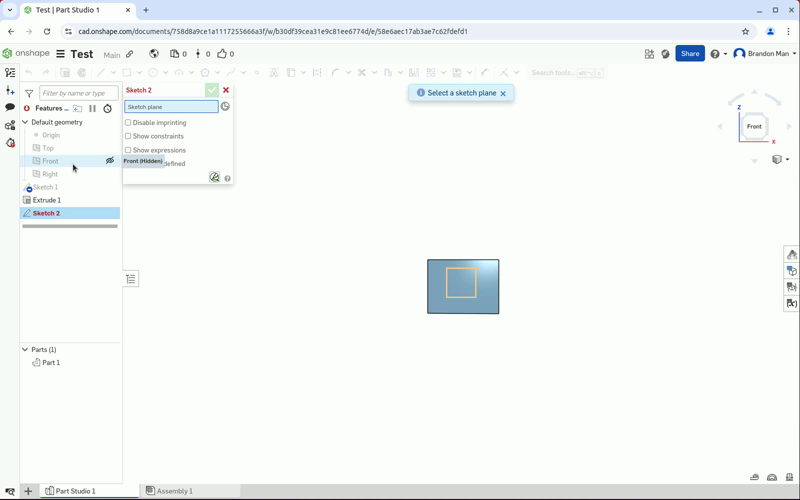
click(73, 163)
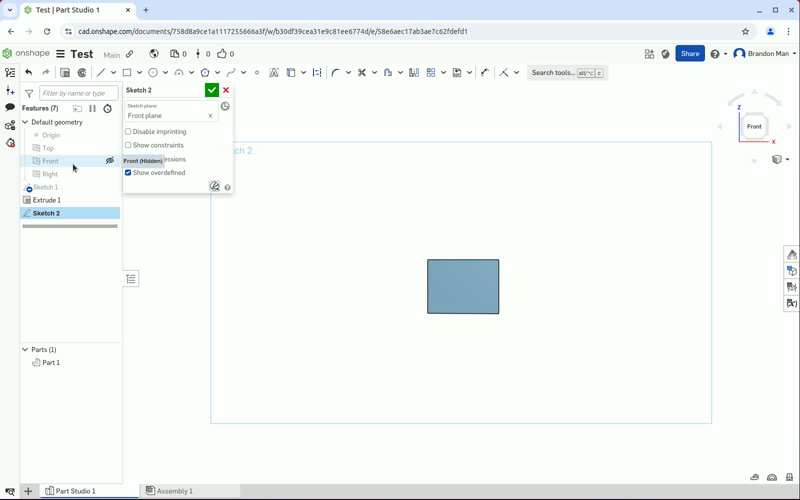
mouse_move(73, 352)
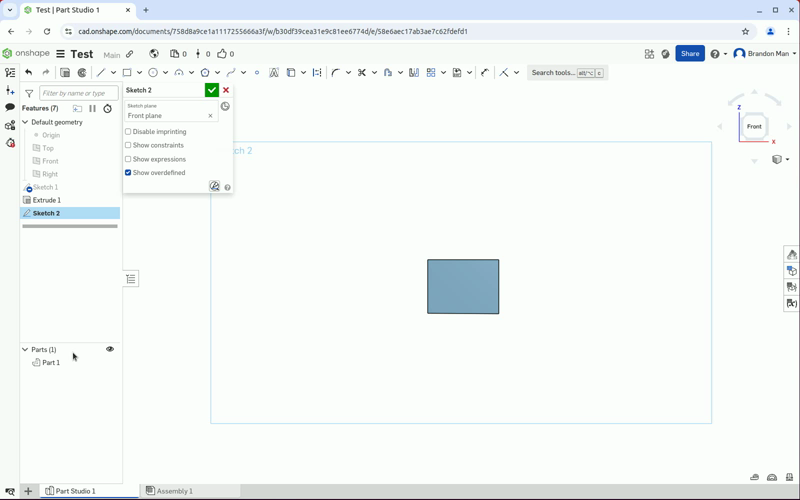
key(y)
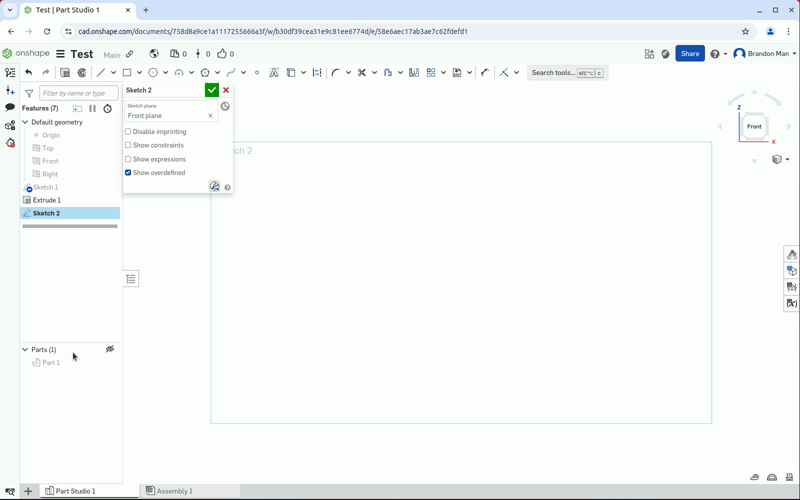
key(l)
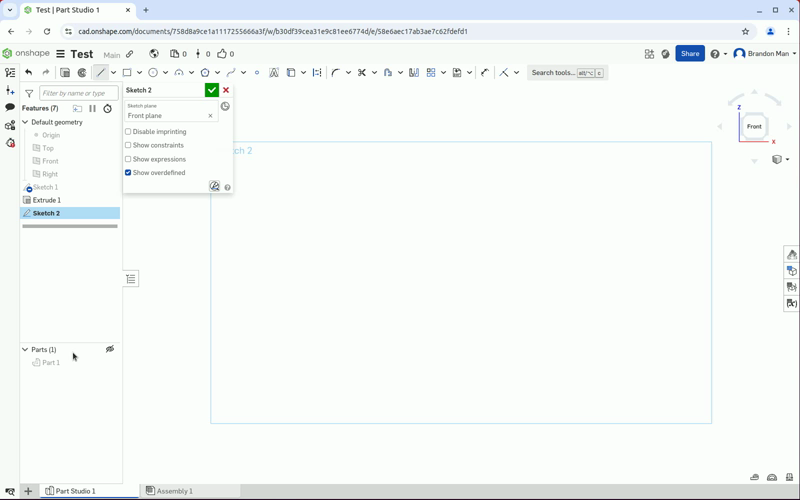
key_down(shift)
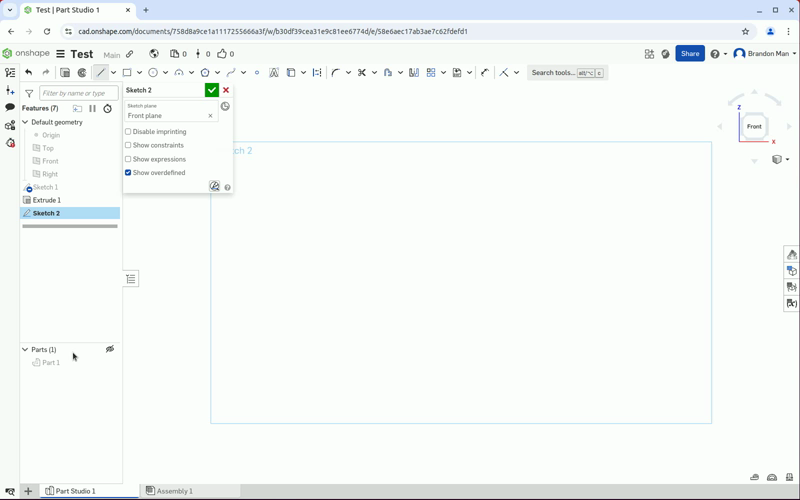
mouse_move(524, 275)
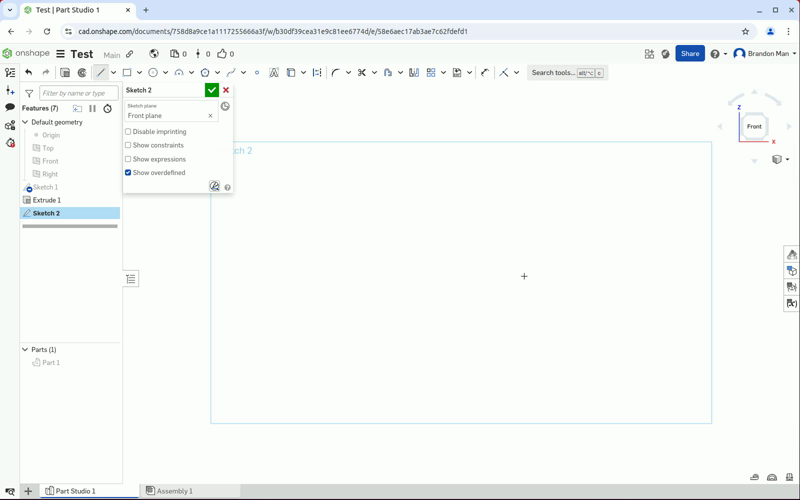
click(524, 275)
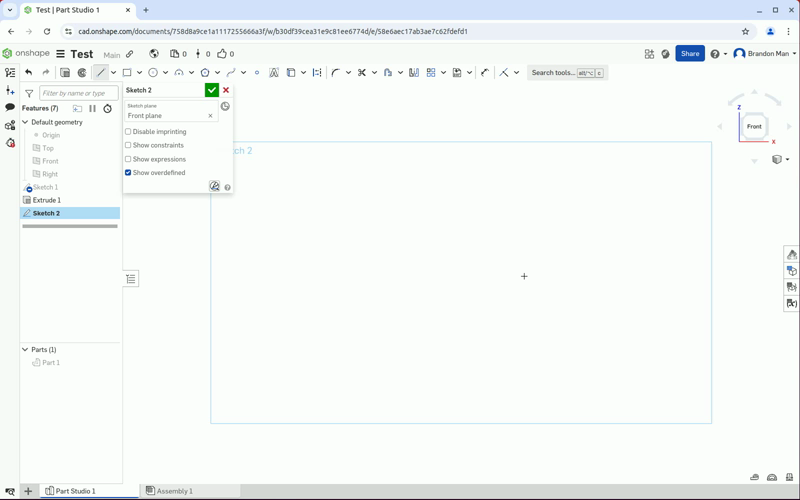
key_up(shift)
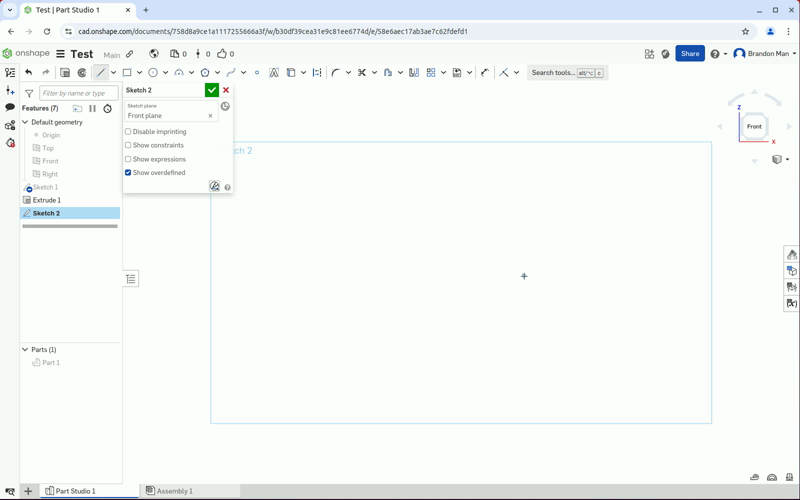
key_down(shift)
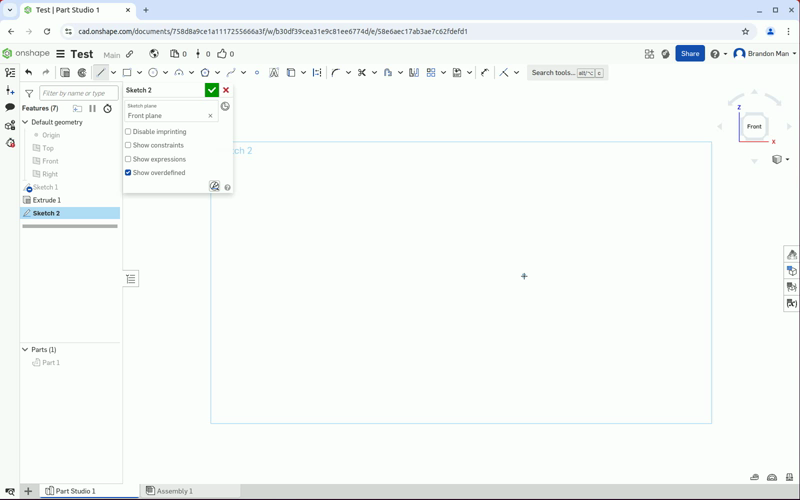
mouse_move(554, 275)
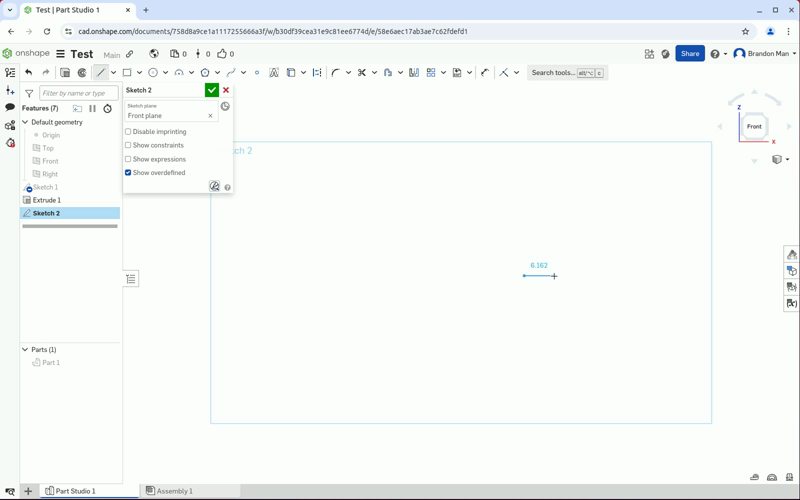
mouse_move(535, 298)
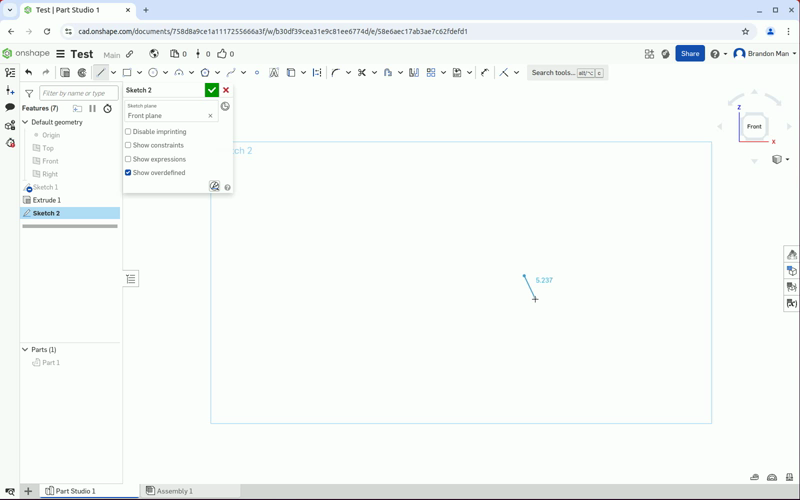
click(535, 298)
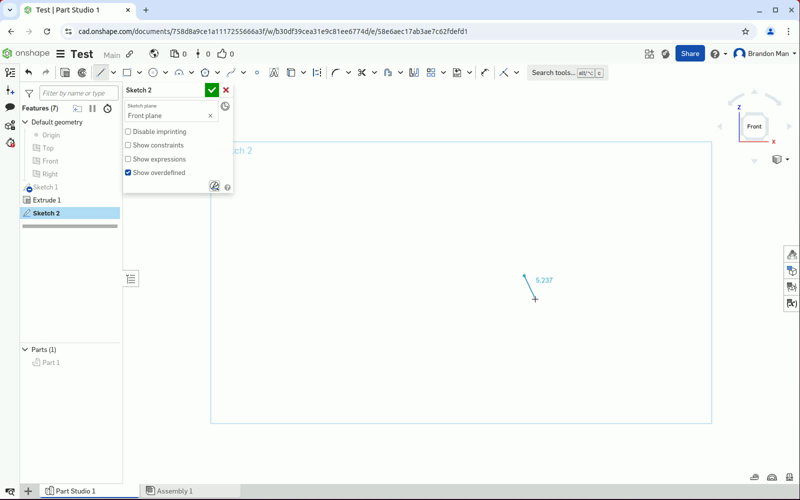
key_up(shift)
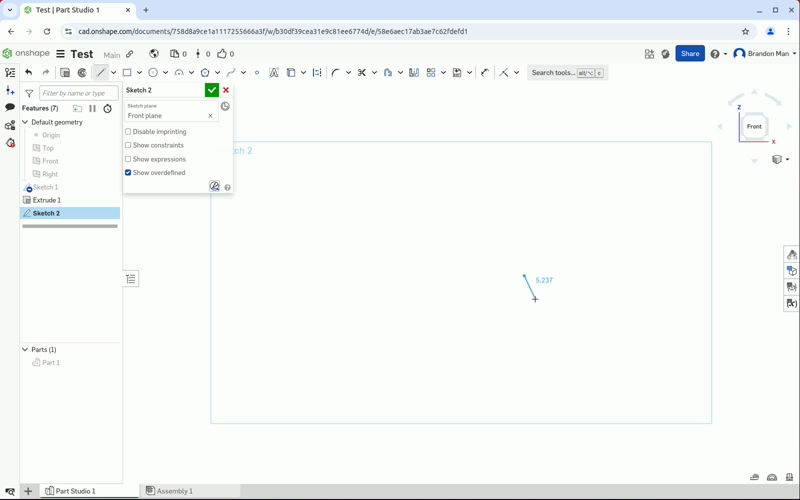
key_down(shift)
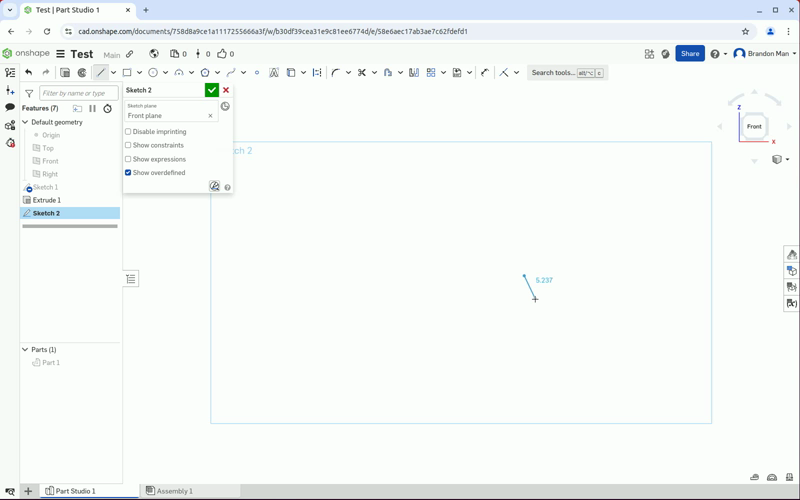
mouse_move(565, 298)
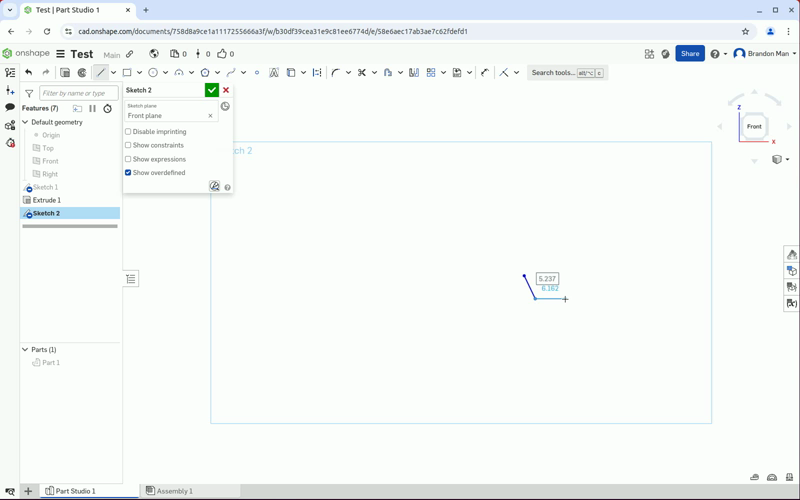
mouse_move(559, 300)
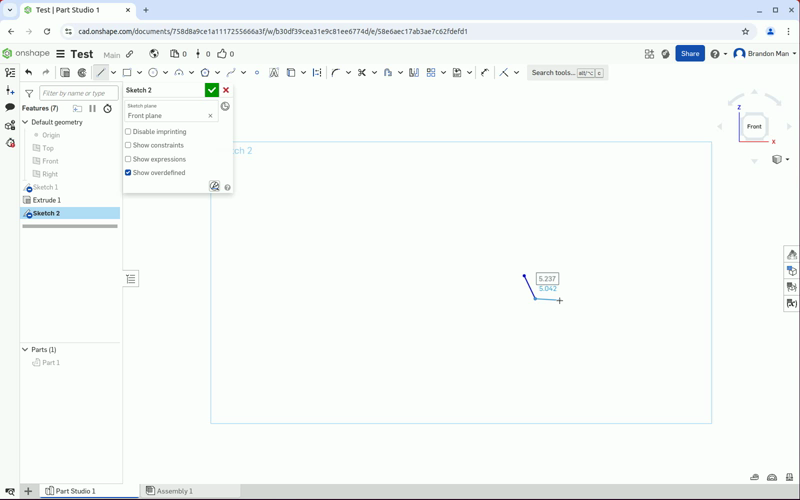
click(559, 300)
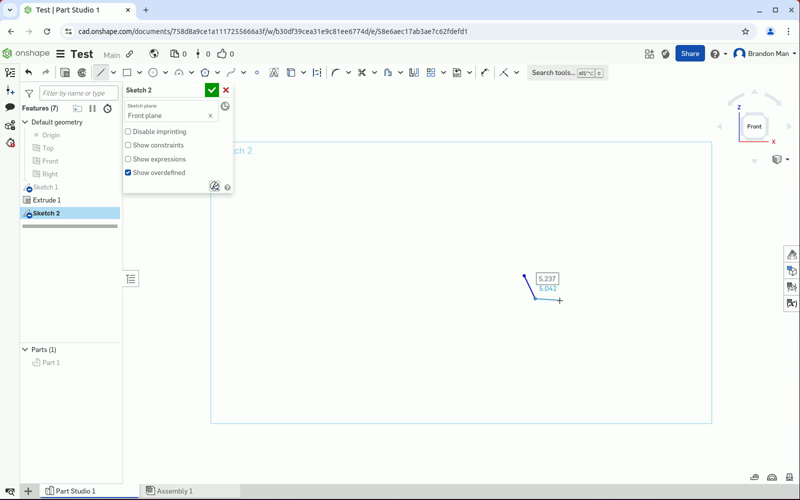
key_up(shift)
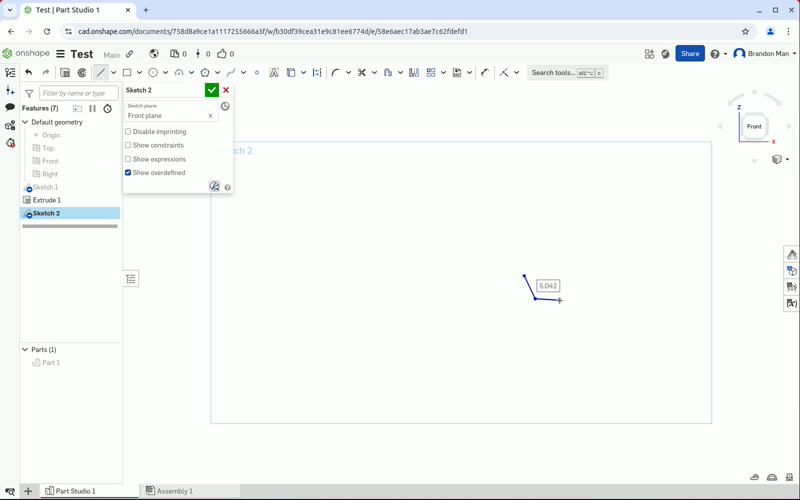
key_down(shift)
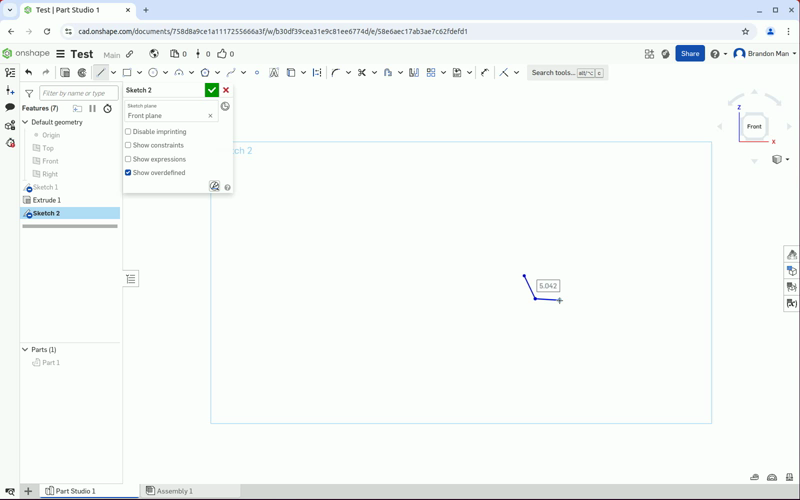
mouse_move(589, 300)
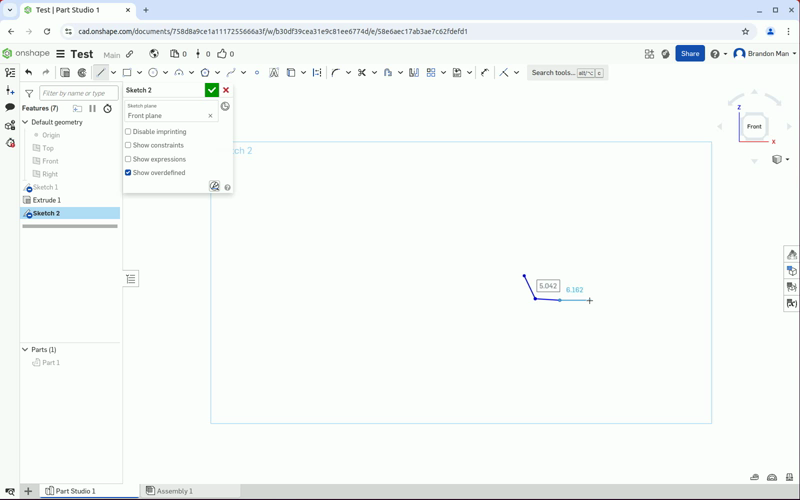
mouse_move(573, 279)
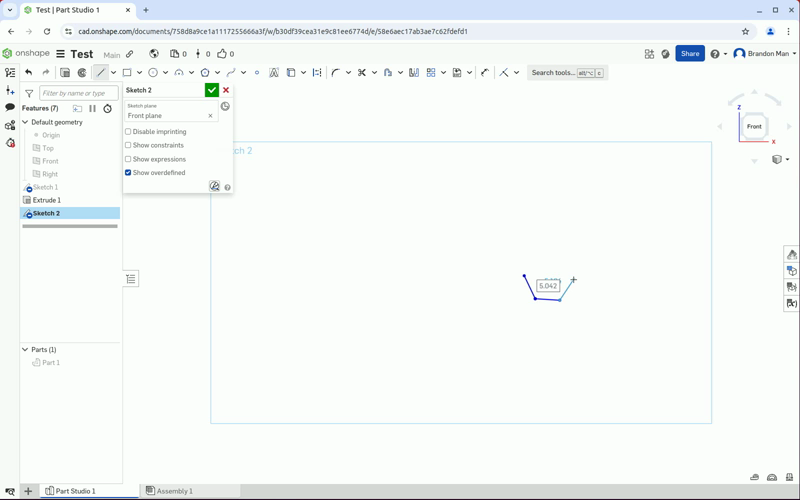
click(573, 279)
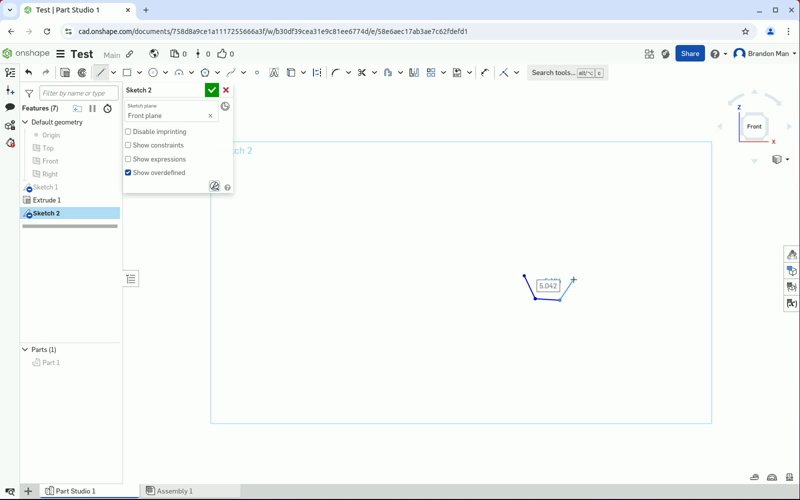
key_up(shift)
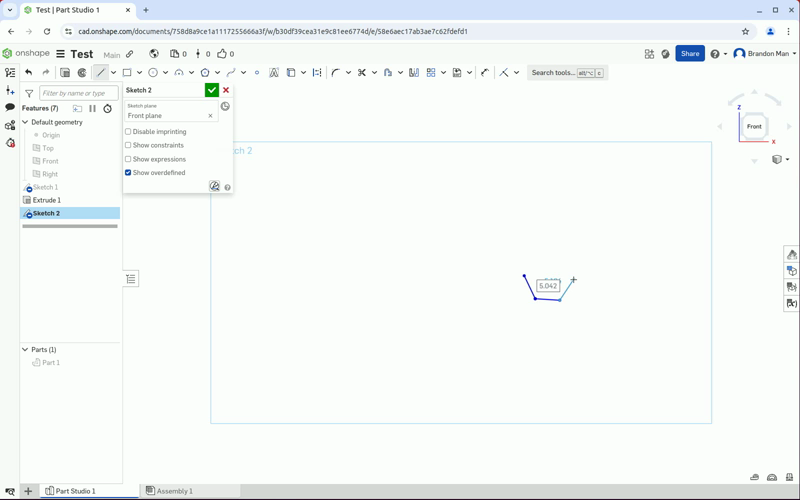
key_down(shift)
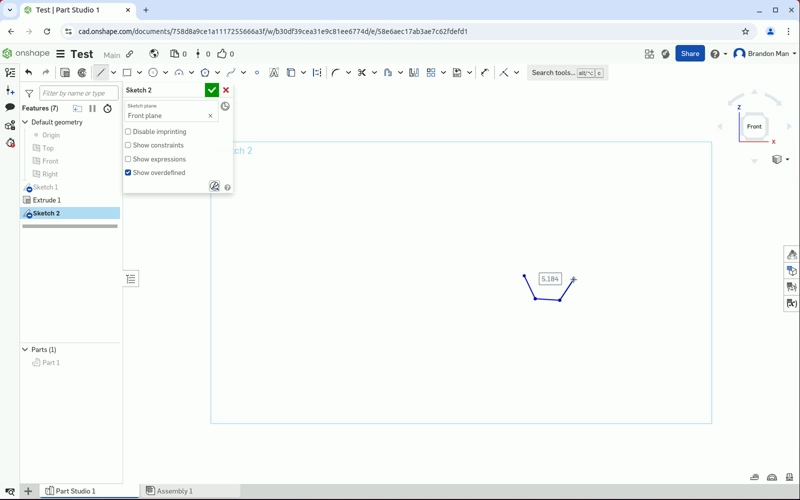
mouse_move(589, 279)
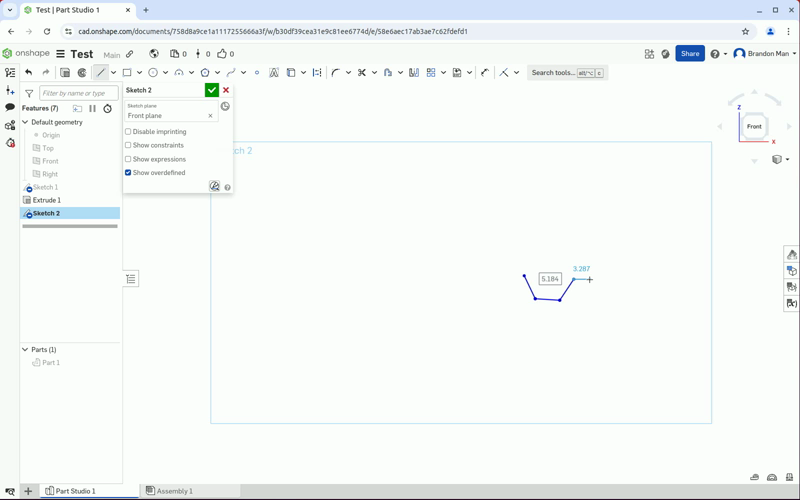
mouse_move(562, 257)
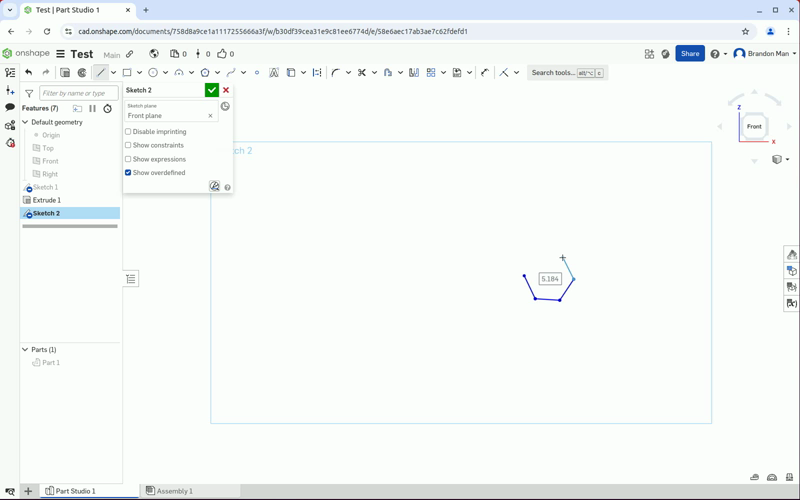
click(562, 257)
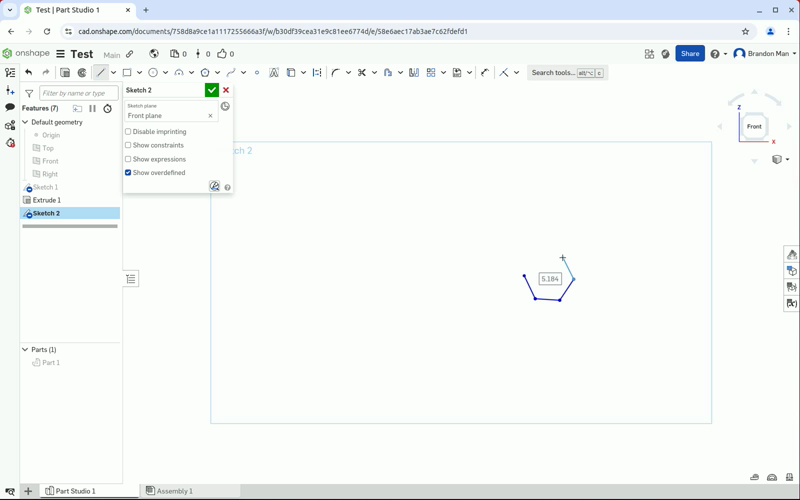
key_up(shift)
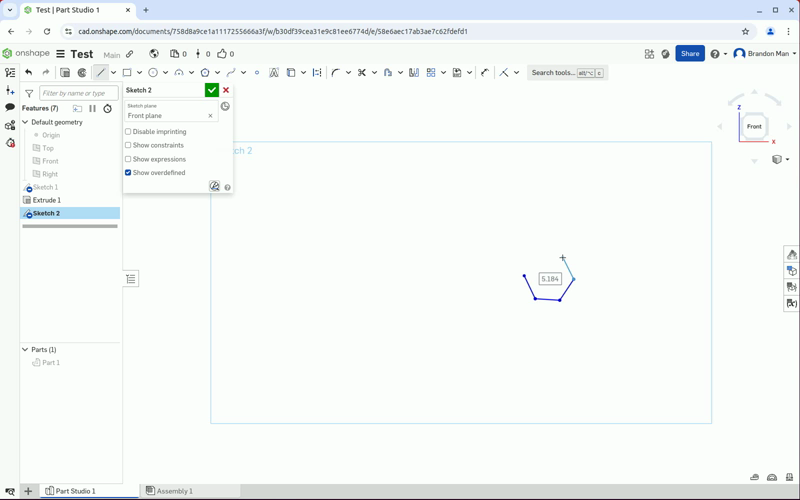
key_down(shift)
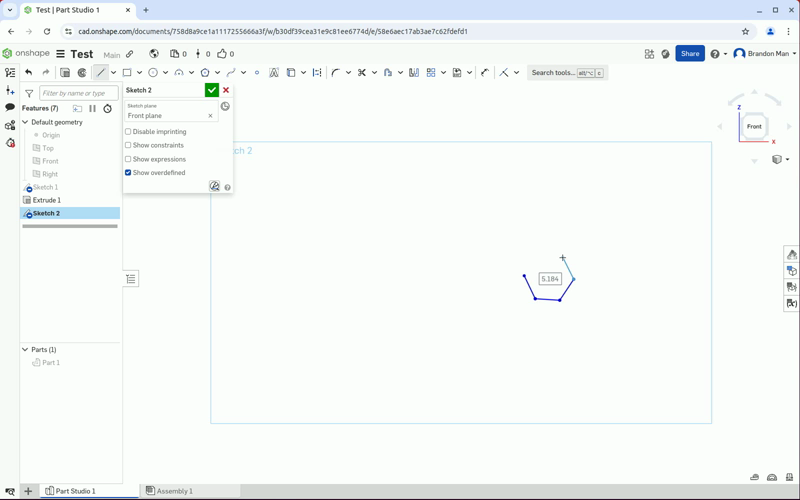
mouse_move(589, 257)
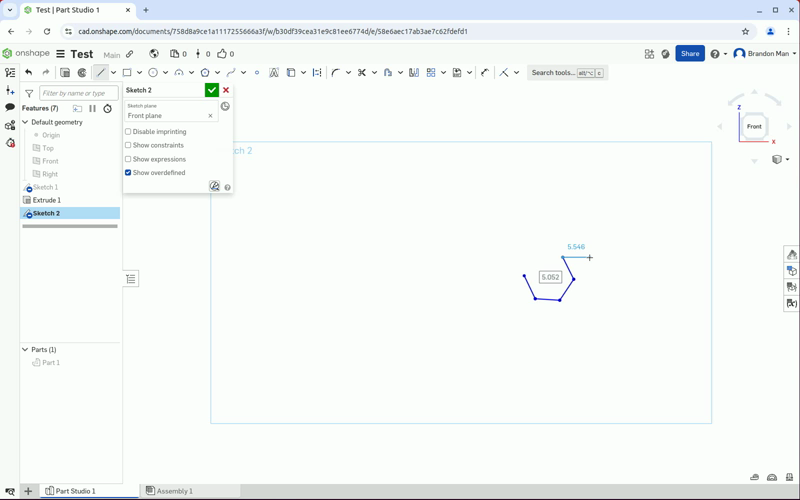
mouse_move(538, 255)
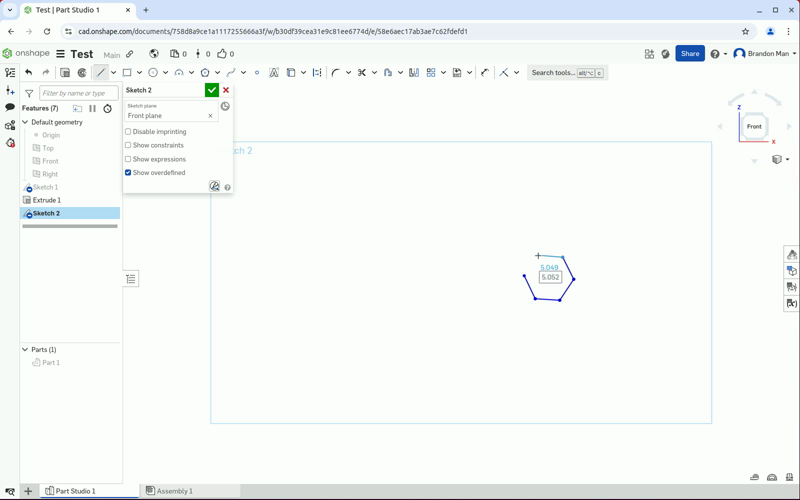
click(538, 255)
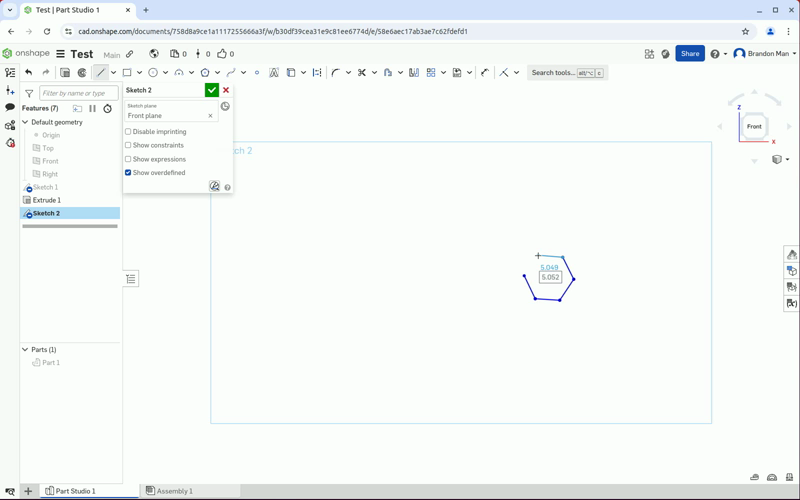
key_up(shift)
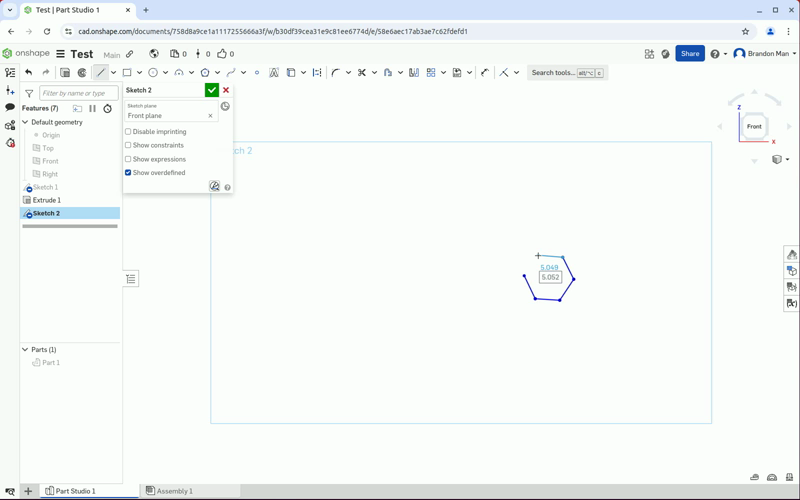
mouse_move(568, 255)
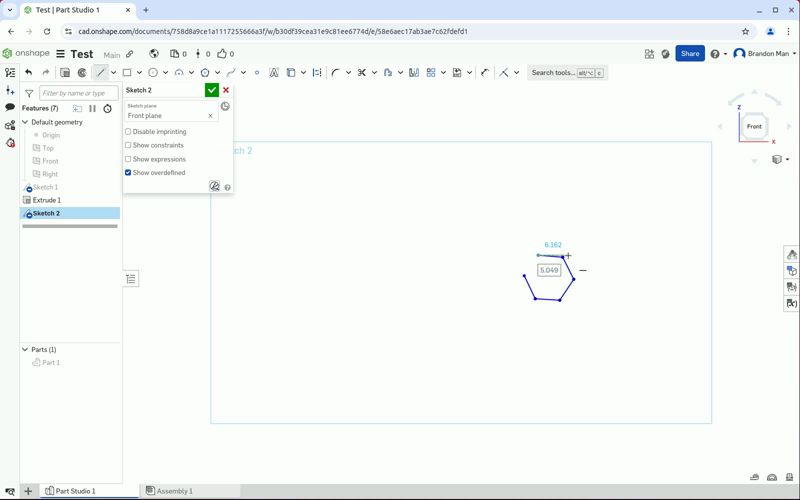
key_down(shift)
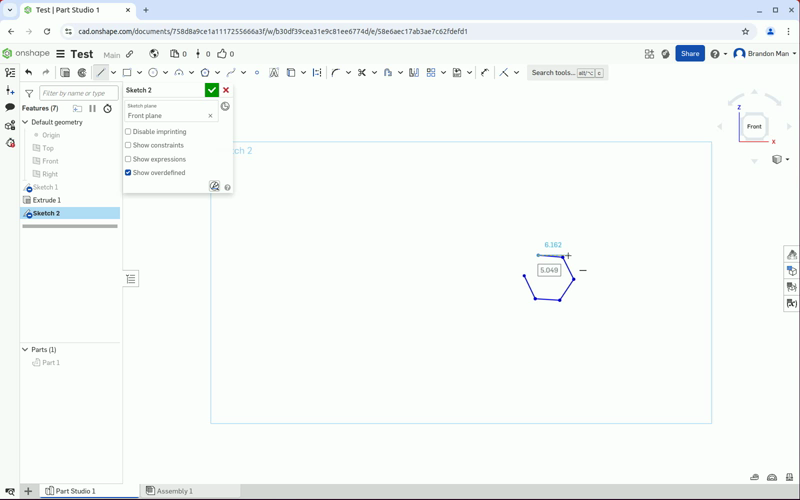
mouse_move(524, 275)
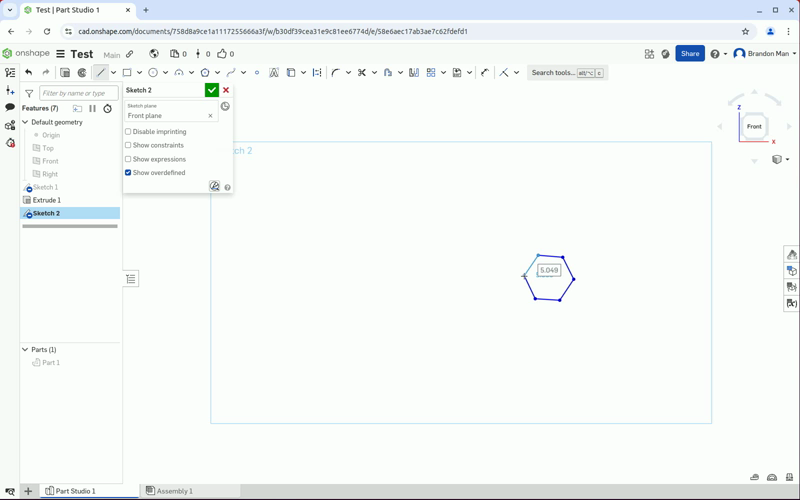
key_up(shift)
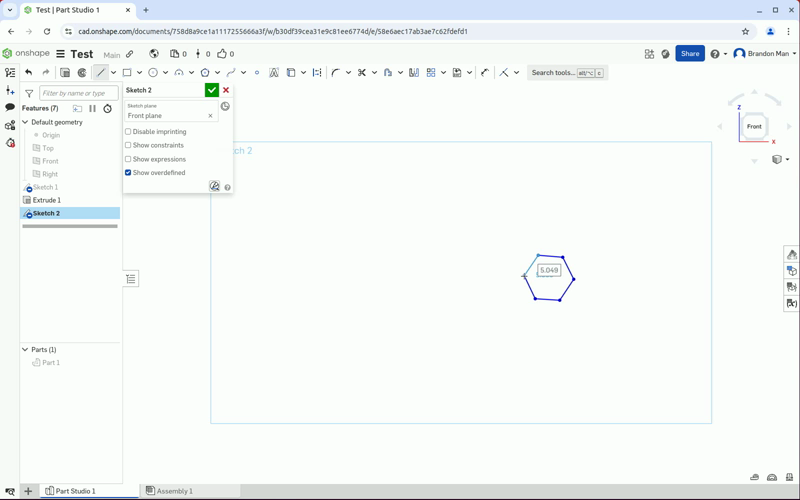
click(524, 275)
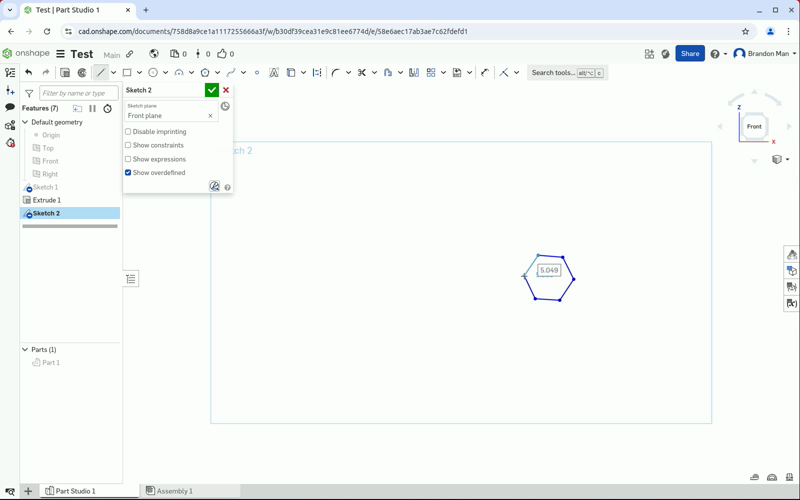
key(esc)
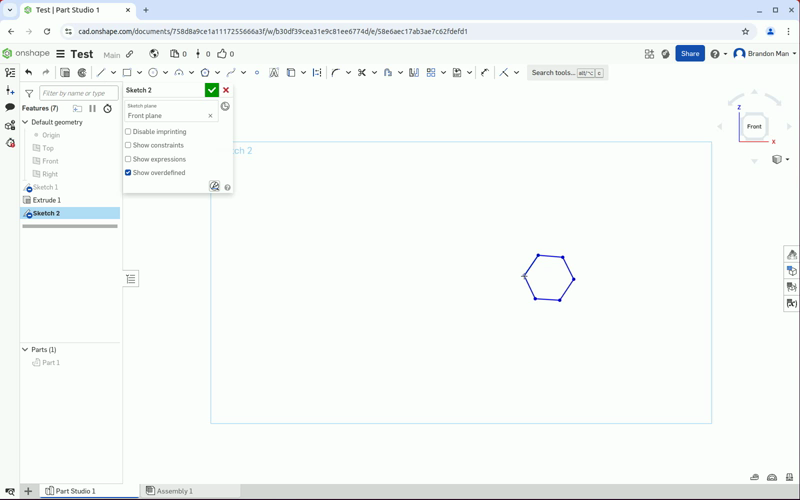
mouse_move(555, 258)
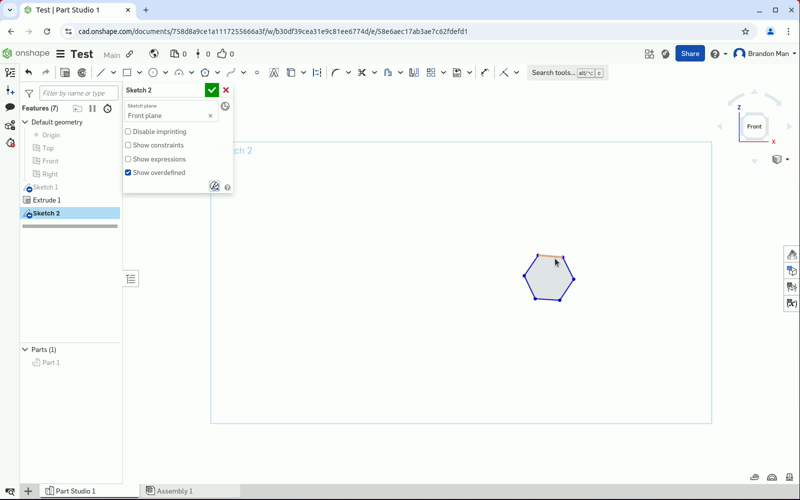
scroll(6)
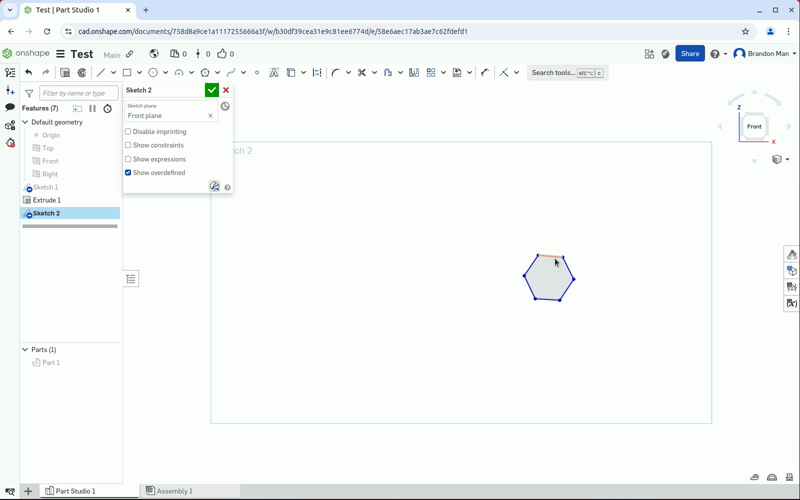
scroll(6)
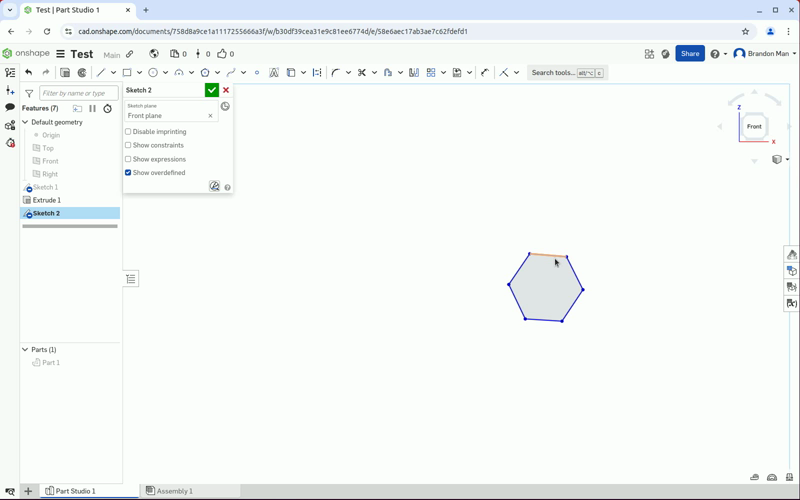
scroll(6)
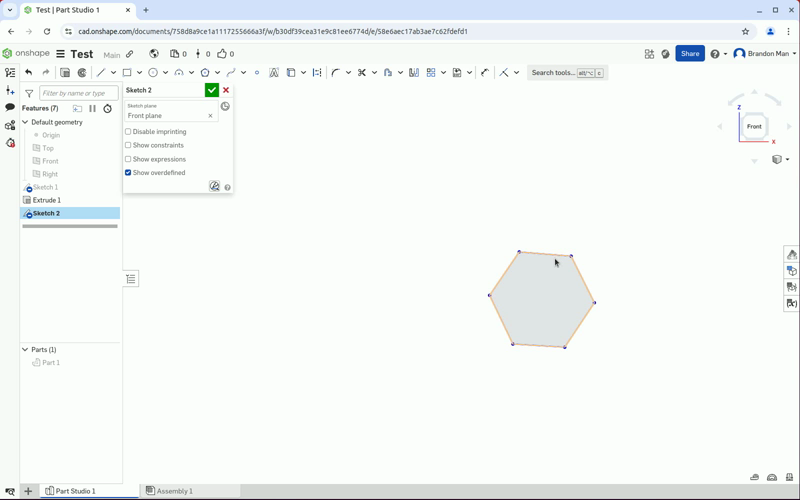
scroll(6)
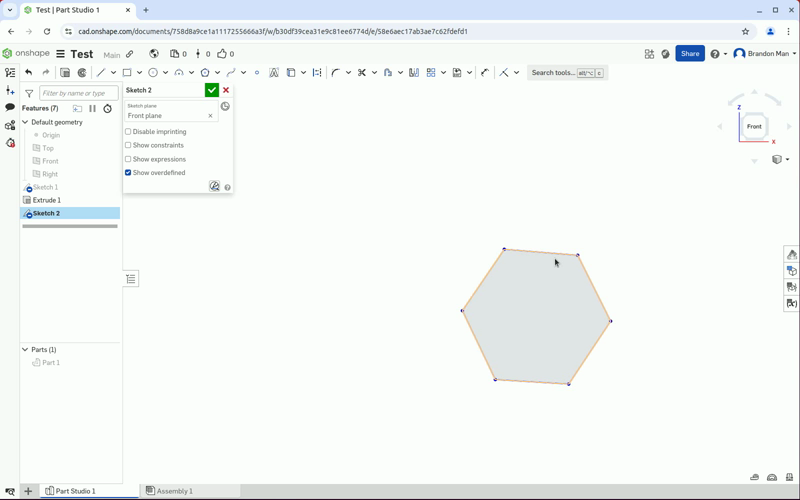
scroll(6)
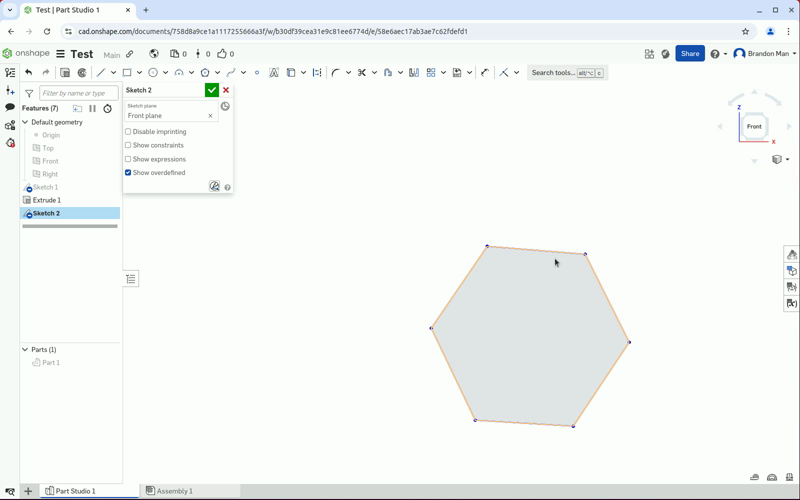
scroll(6)
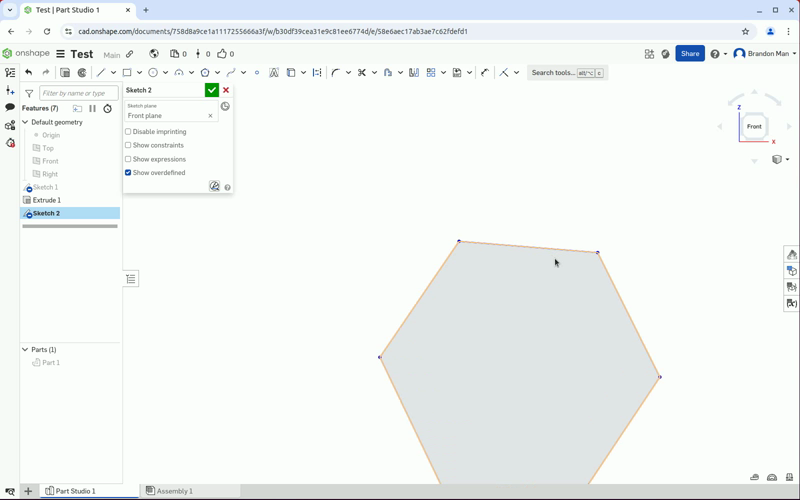
scroll(6)
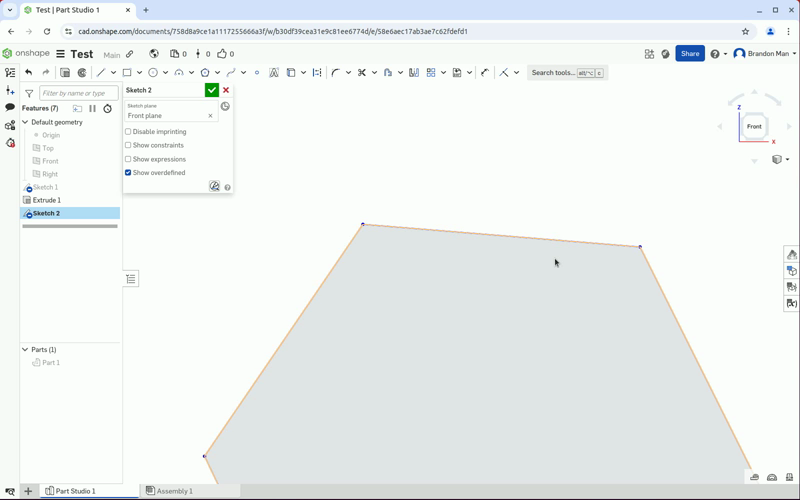
click(555, 258)
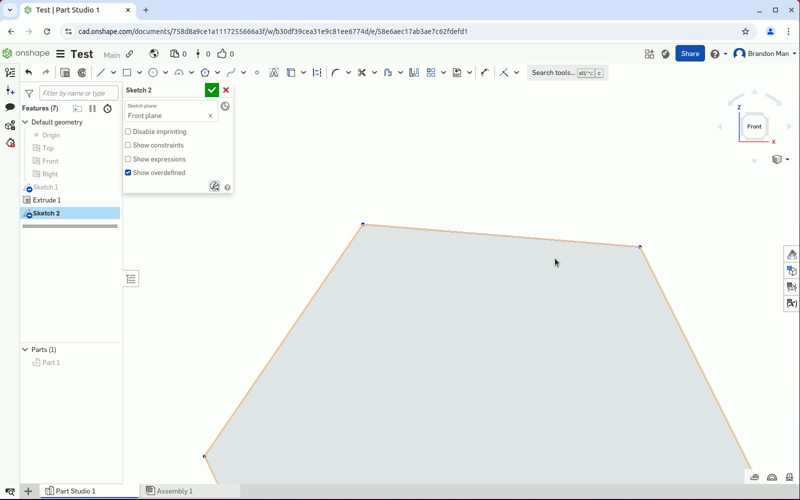
scroll(-6)
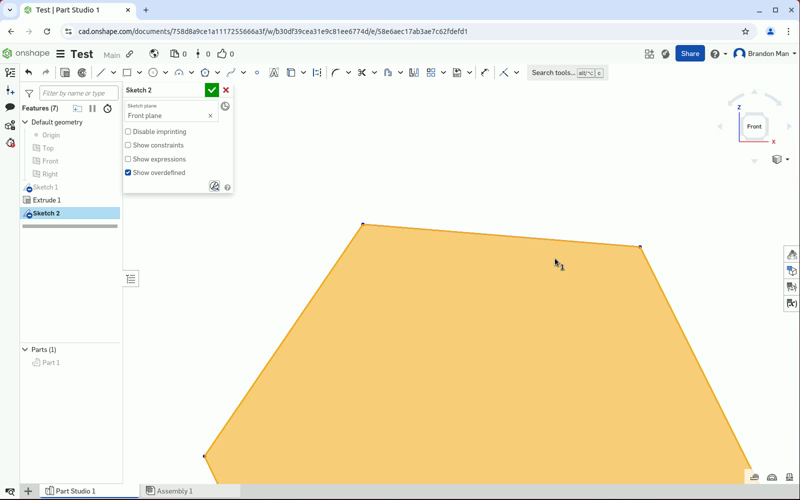
scroll(-6)
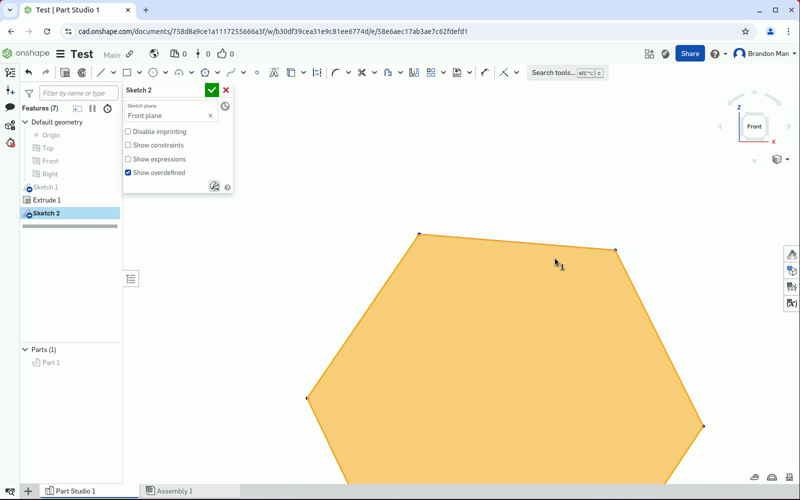
scroll(-6)
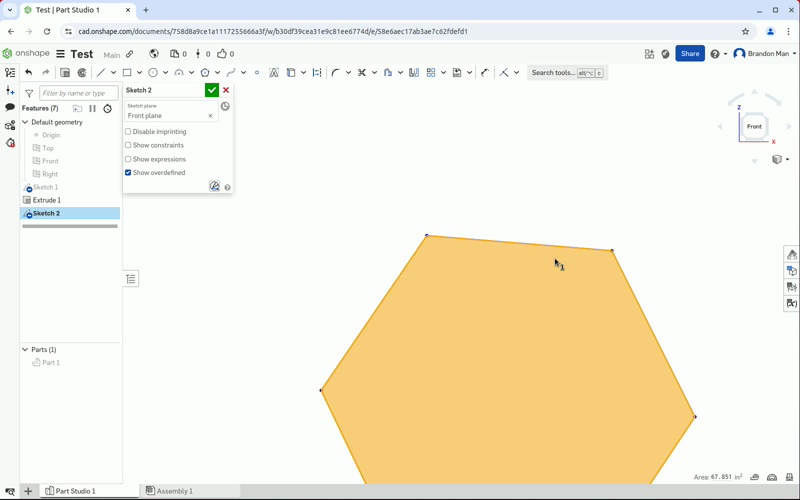
scroll(-6)
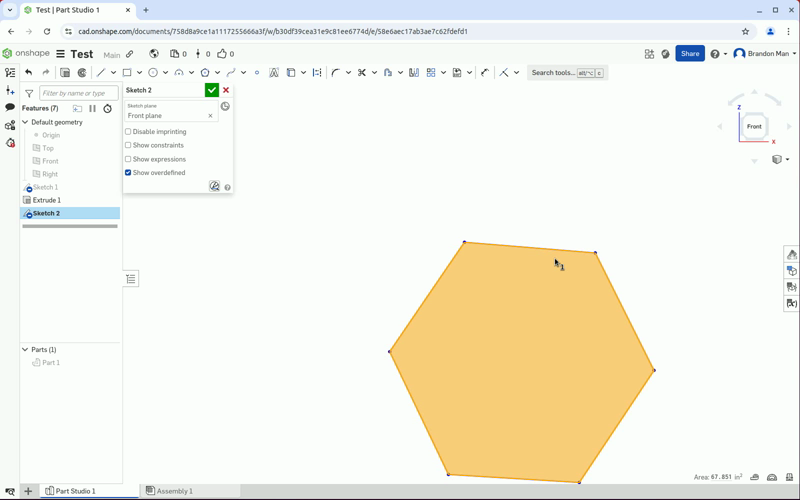
scroll(-6)
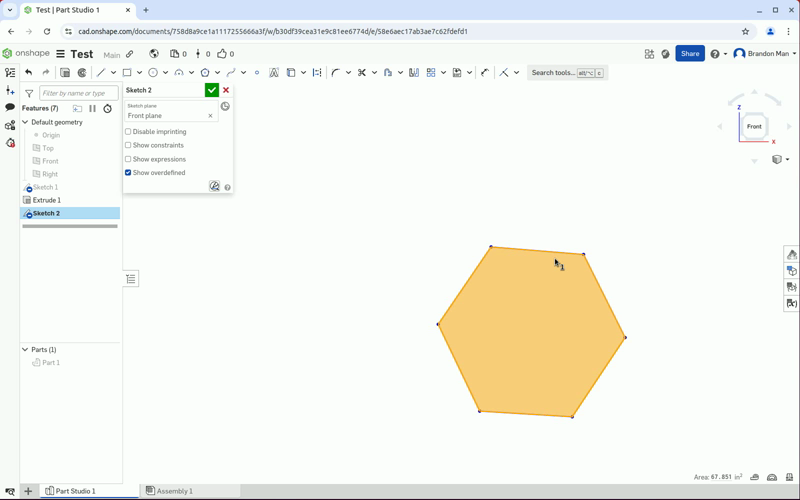
scroll(-6)
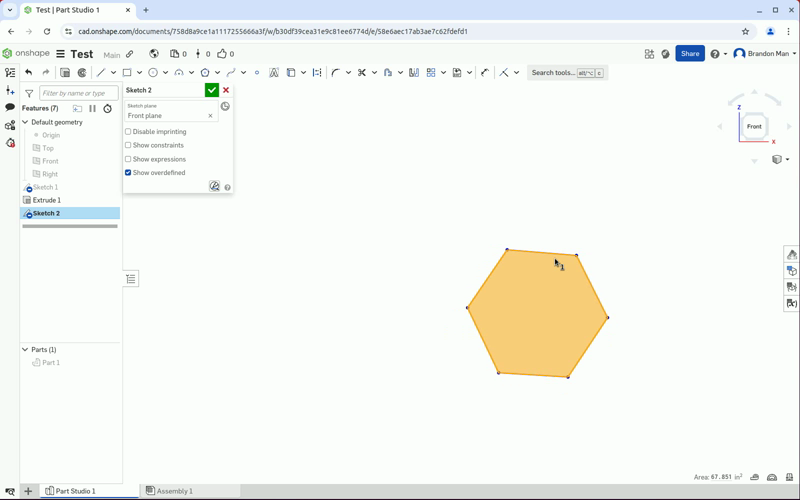
scroll(-6)
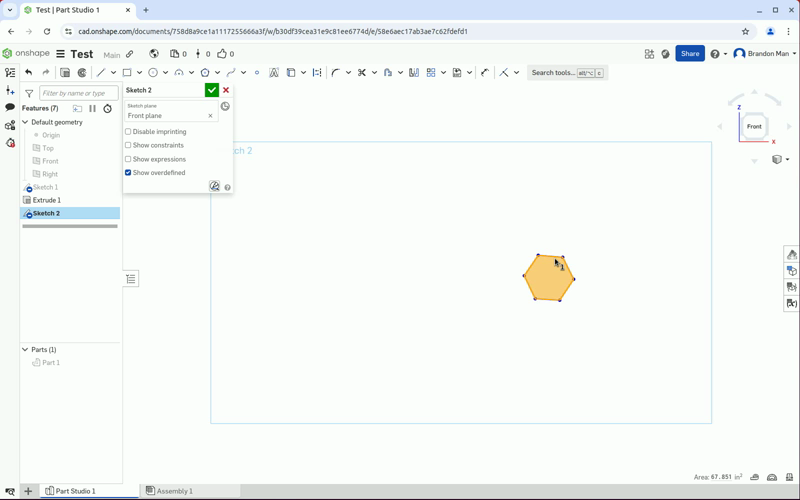
mouse_move(73, 352)
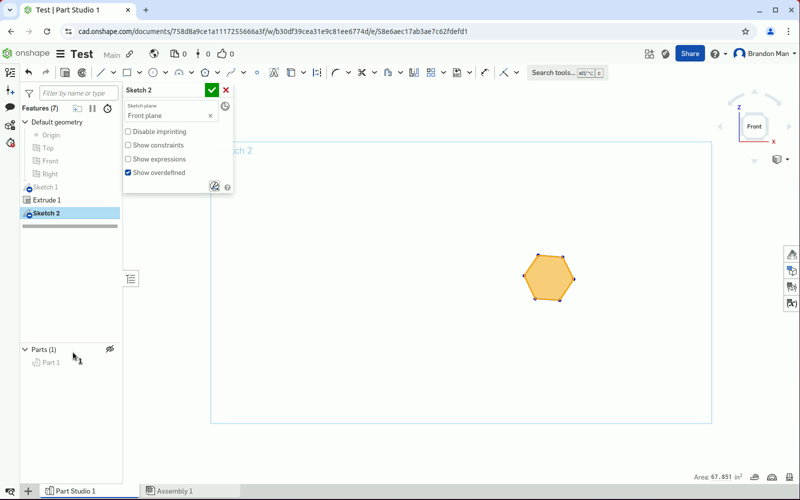
key(shift+y)
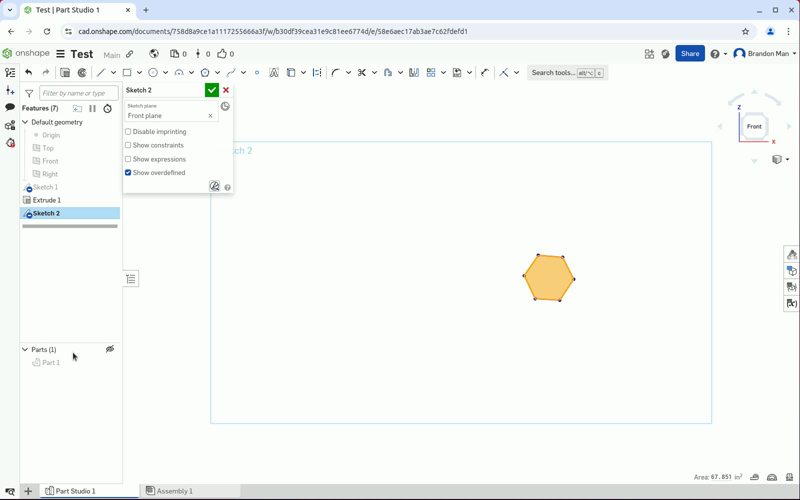
key(shift+e)
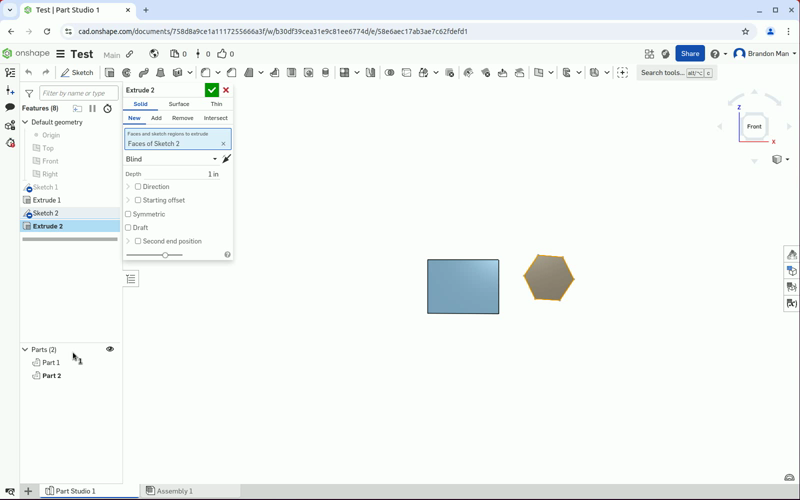
mouse_move(143, 106)
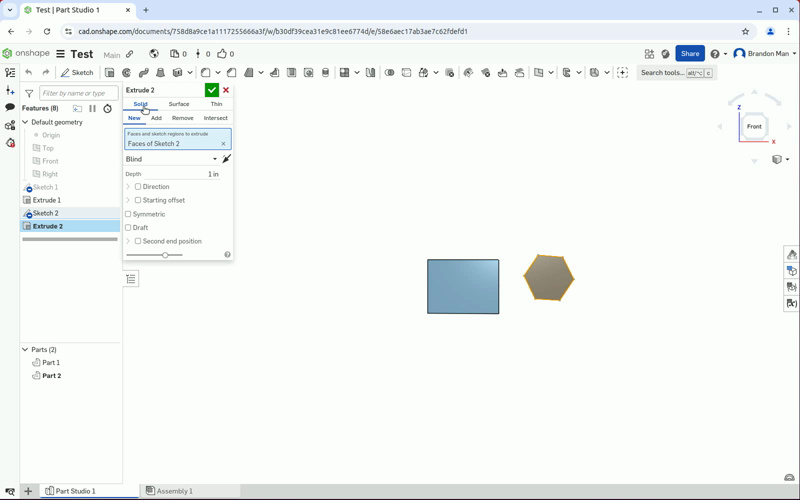
click(143, 106)
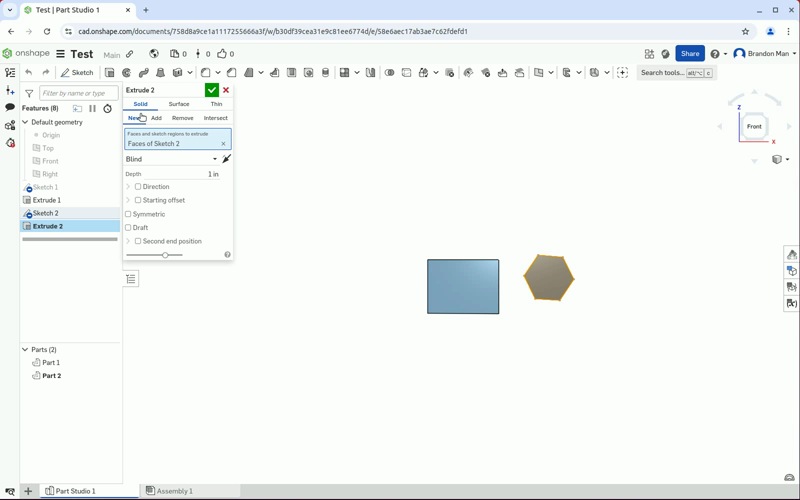
mouse_move(137, 120)
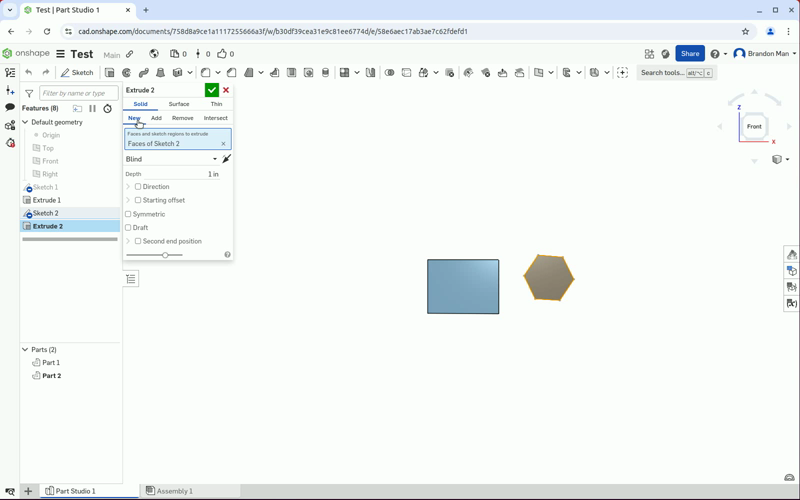
click(137, 120)
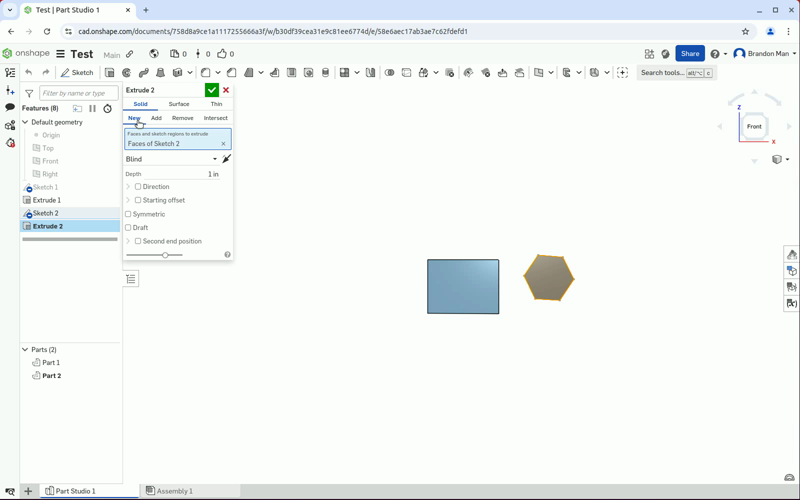
key(tab, 4)
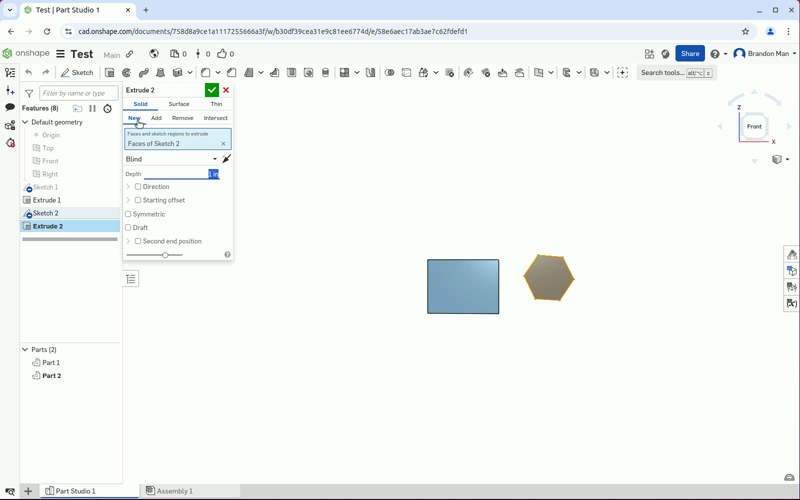
text(4.333)
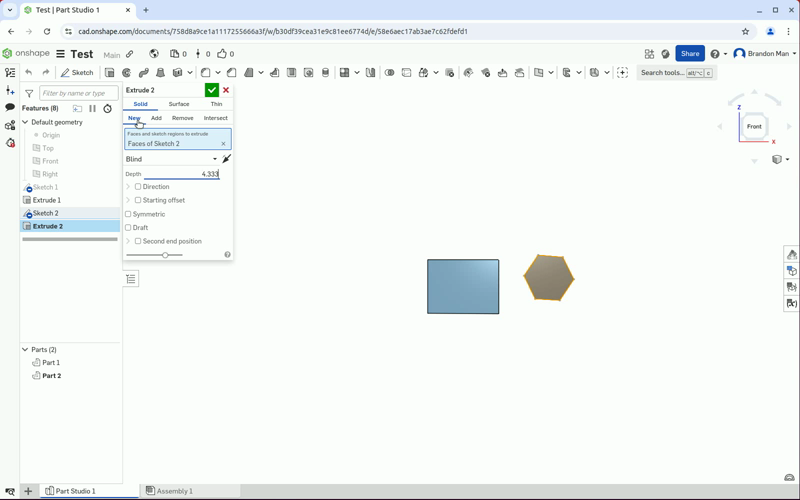
key(enter)
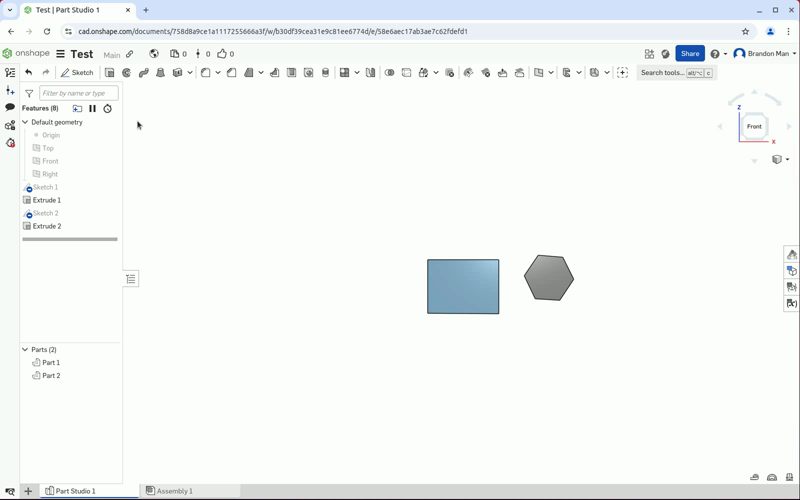
key(shift+h)
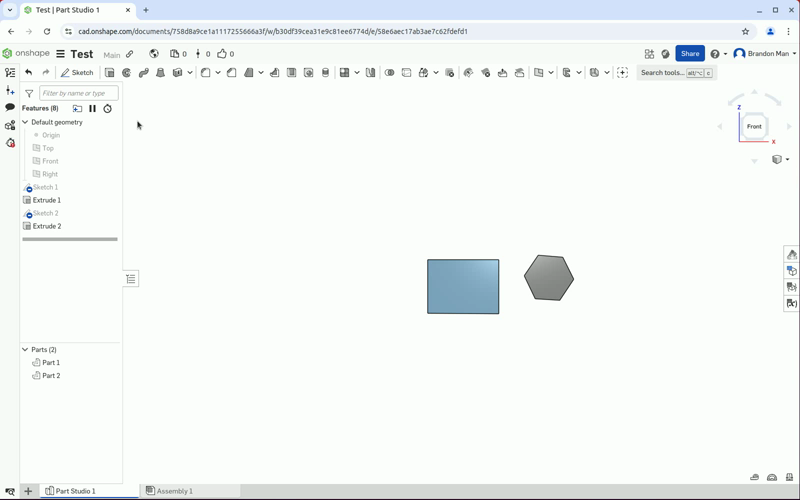
key(shift+h)
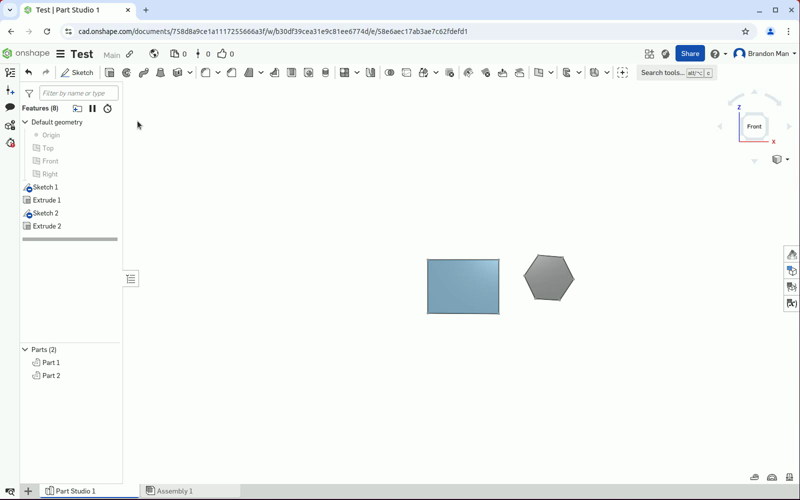
key(shift+7)
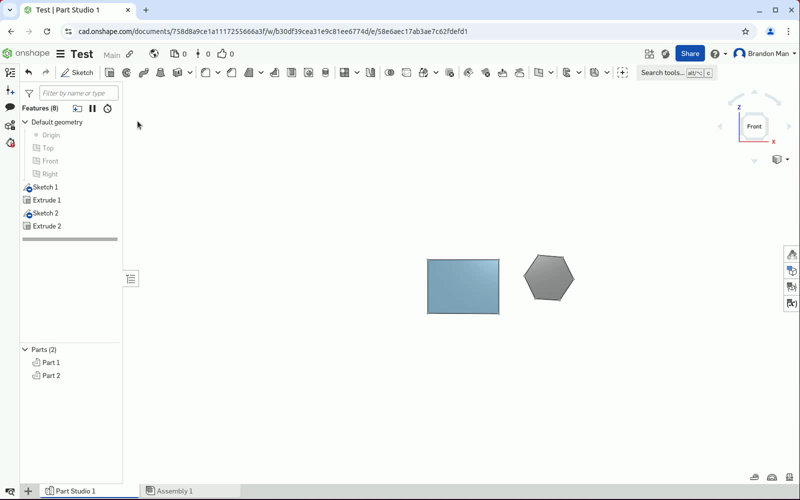
key(left, 2)
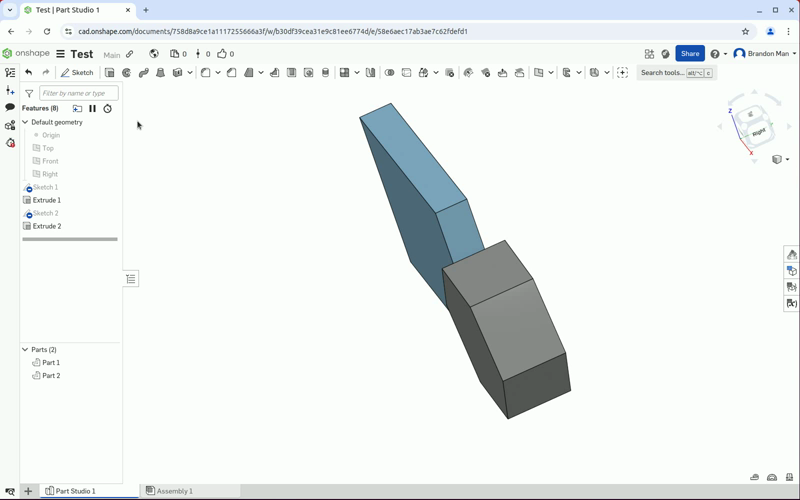
key(down, 2)
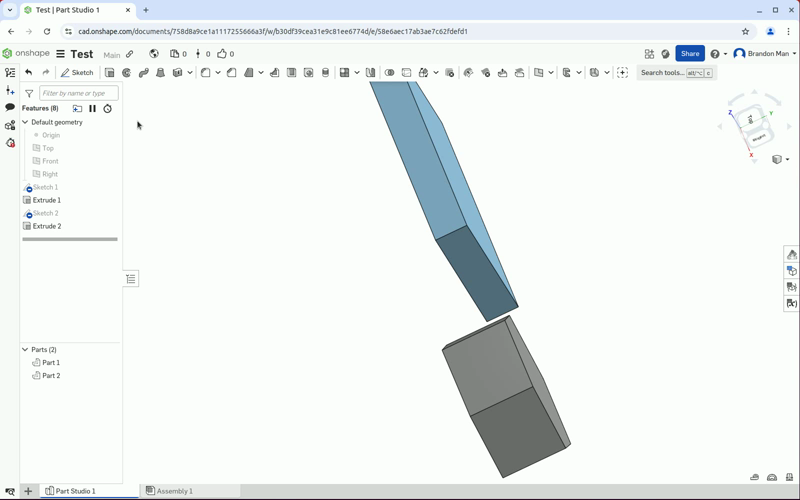
key(up, 2)
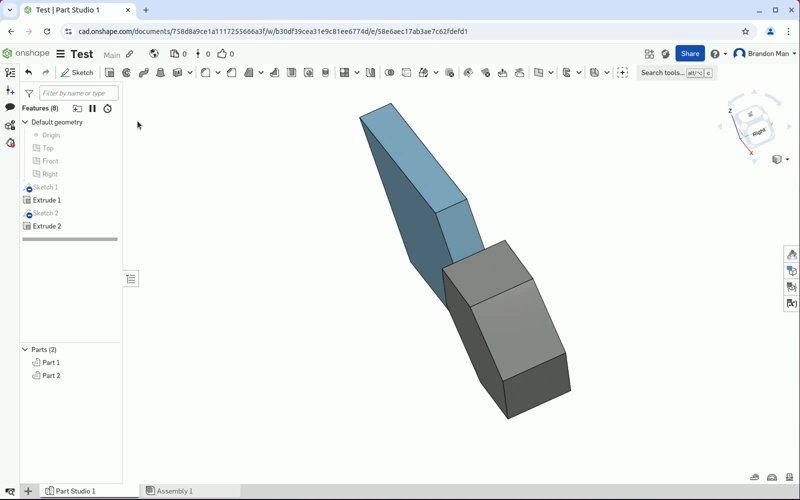
key(right, 2)
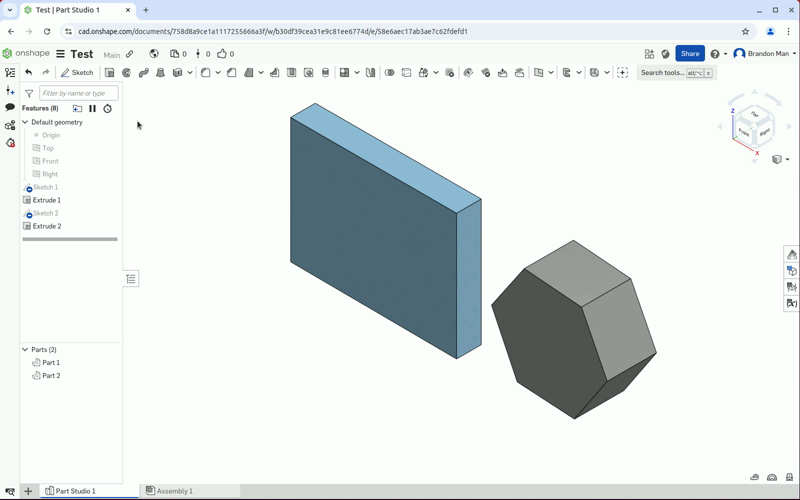
mouse_move(73, 189)
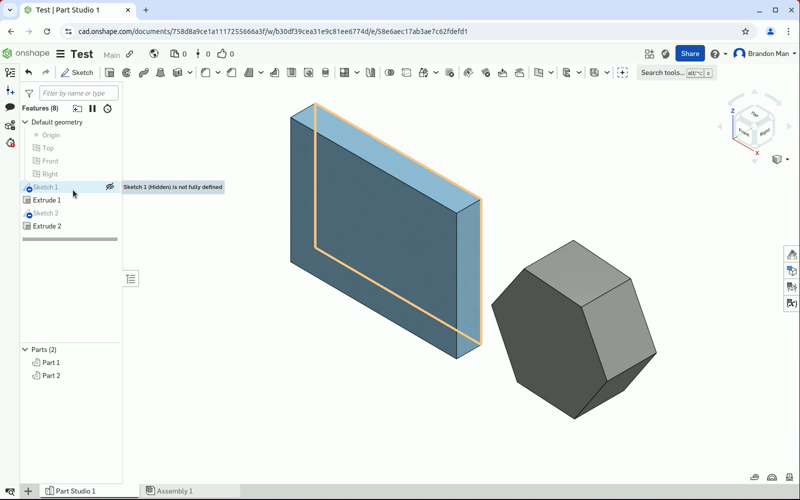
click(73, 189)